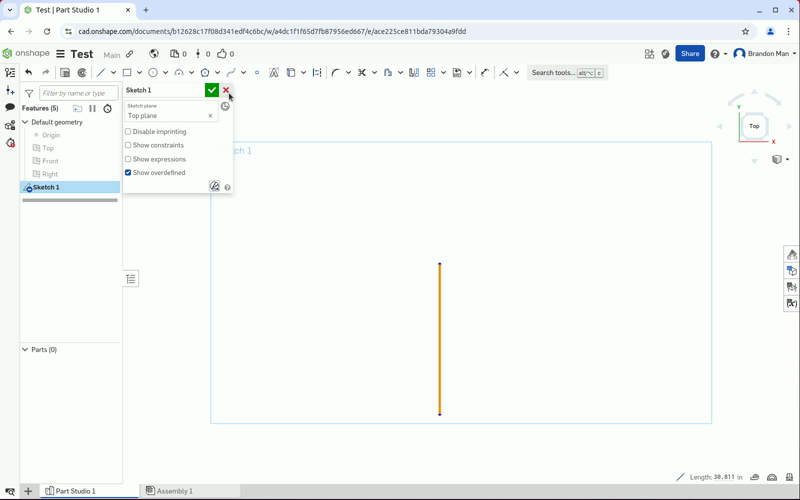
key(shift+h)
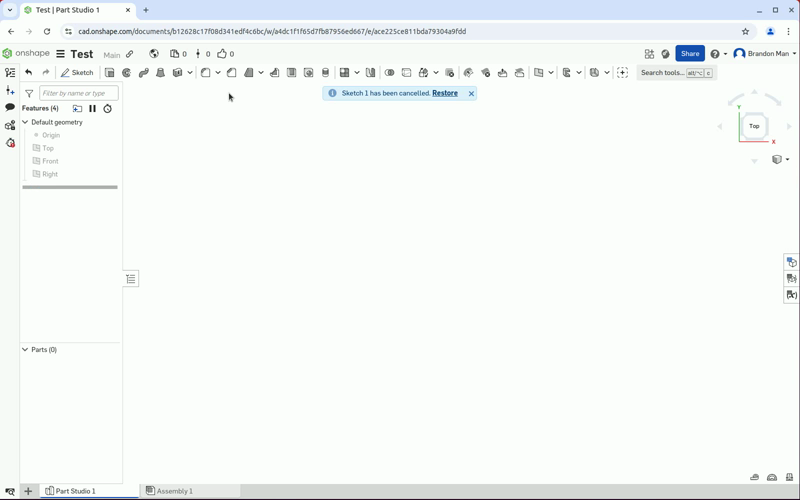
mouse_move(73, 352)
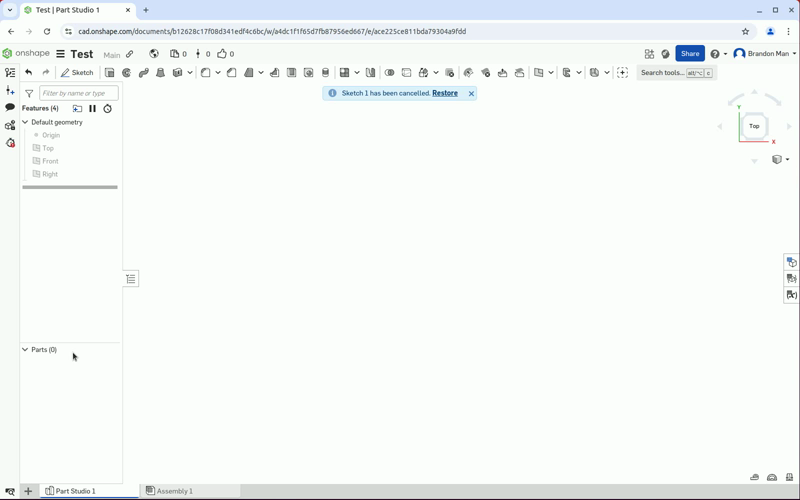
key(y)
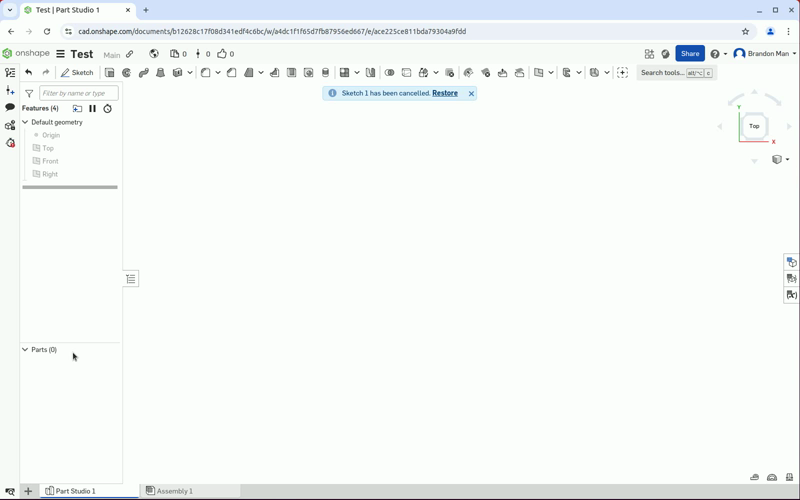
key(shift+p)
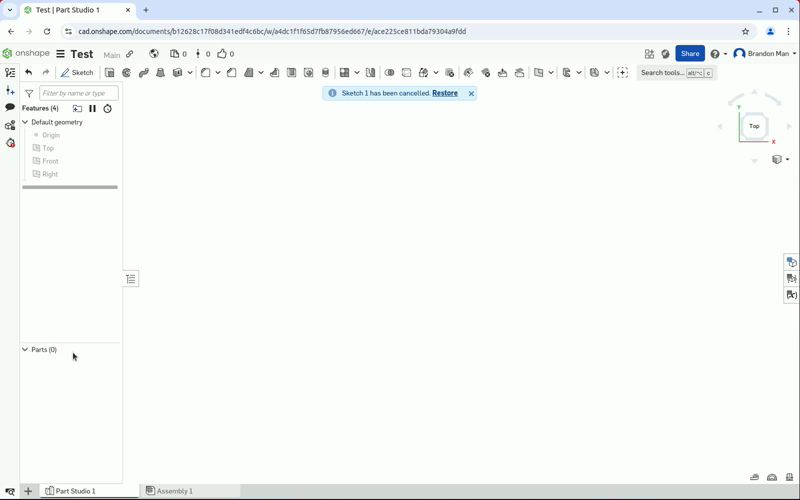
key(space)
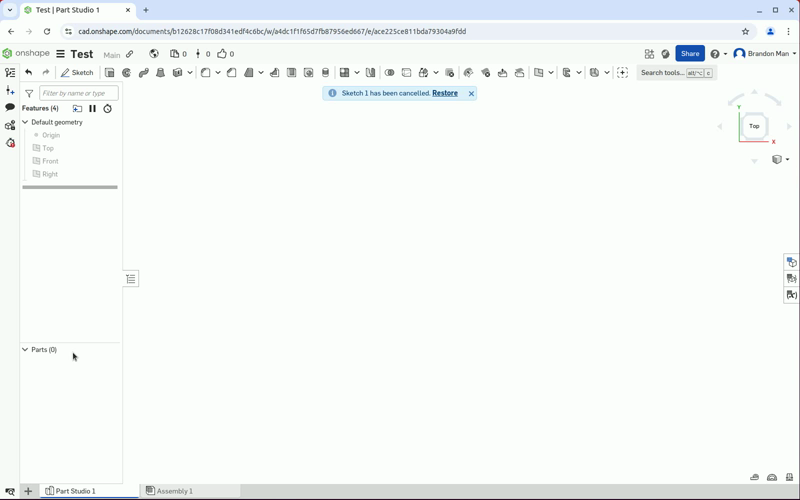
key_down(shift)
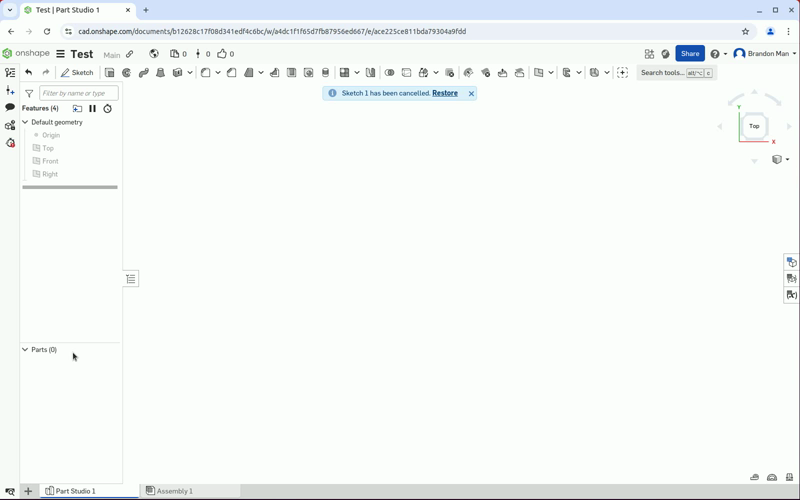
key(up)
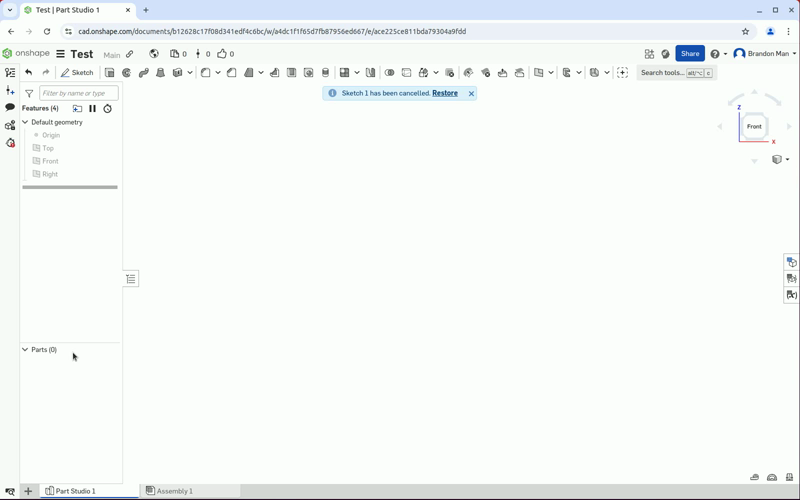
key_up(shift)
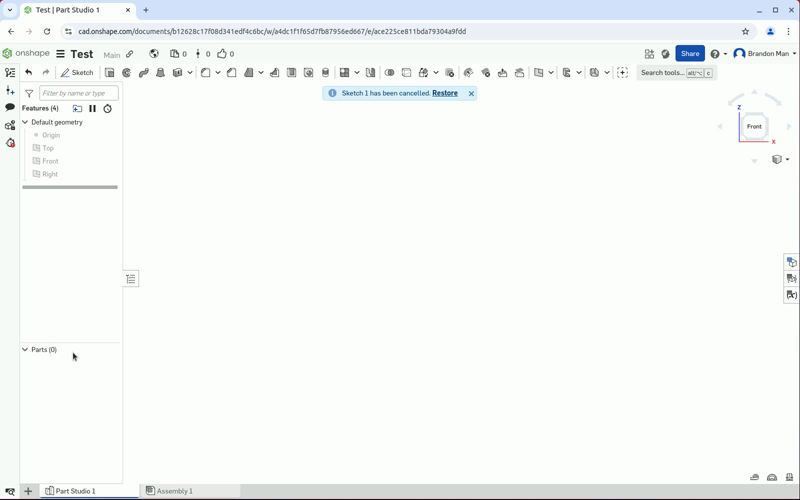
mouse_move(73, 352)
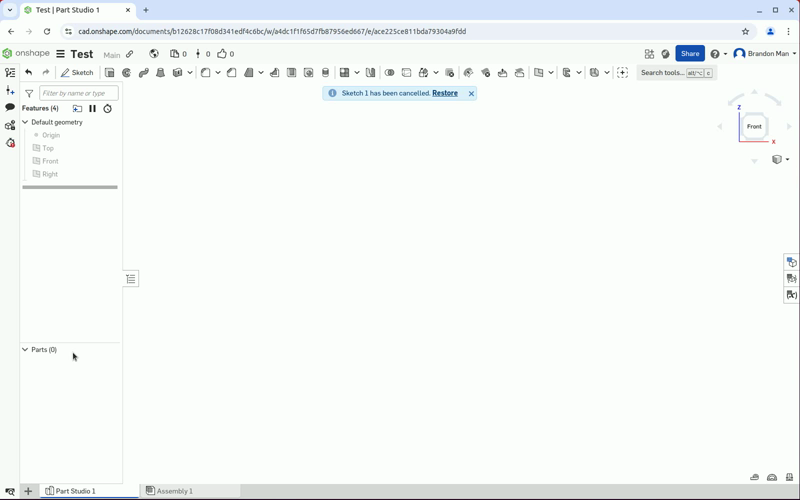
key(shift+y)
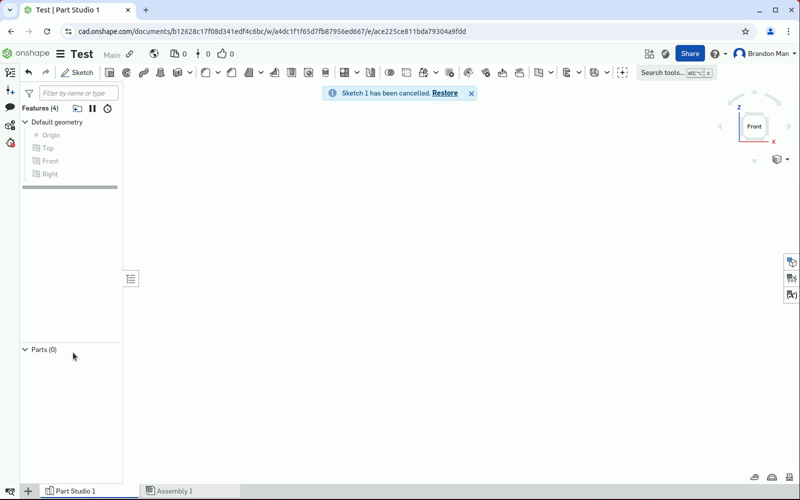
key(shift+s)
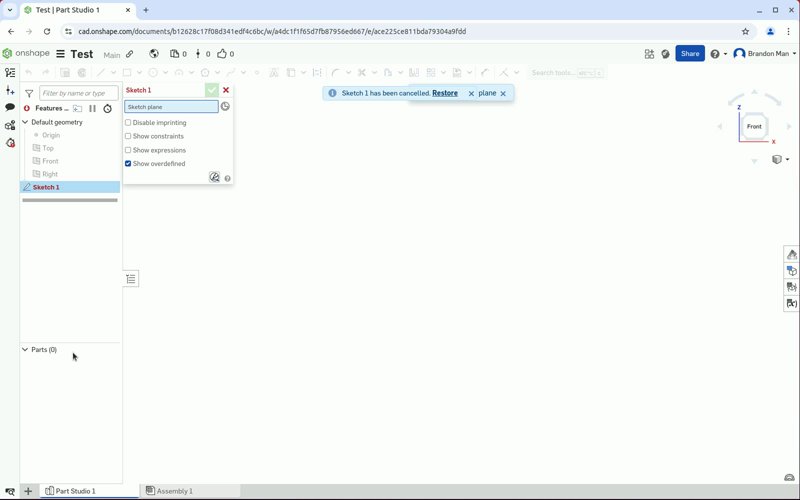
mouse_move(73, 163)
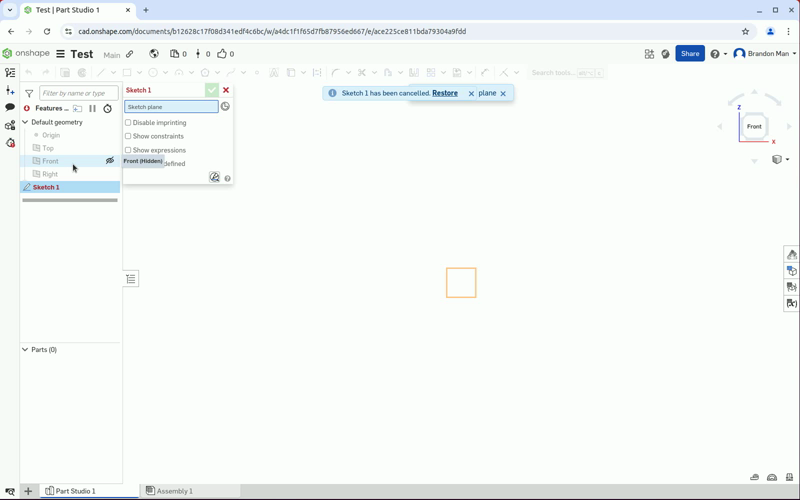
click(73, 163)
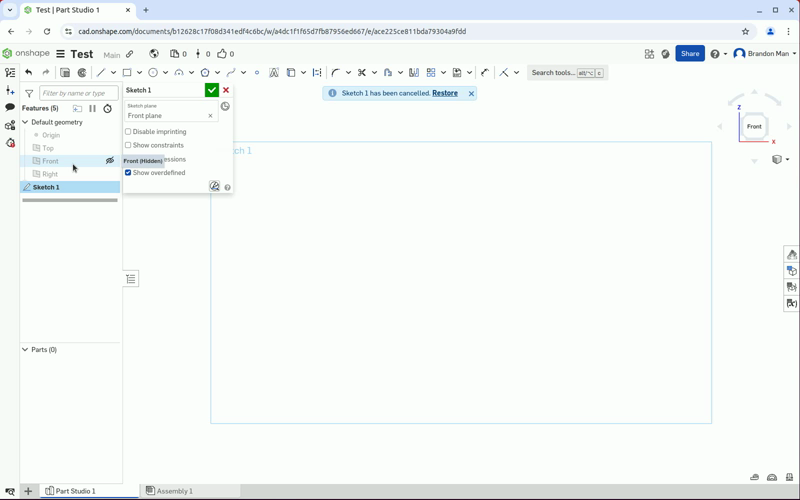
mouse_move(73, 352)
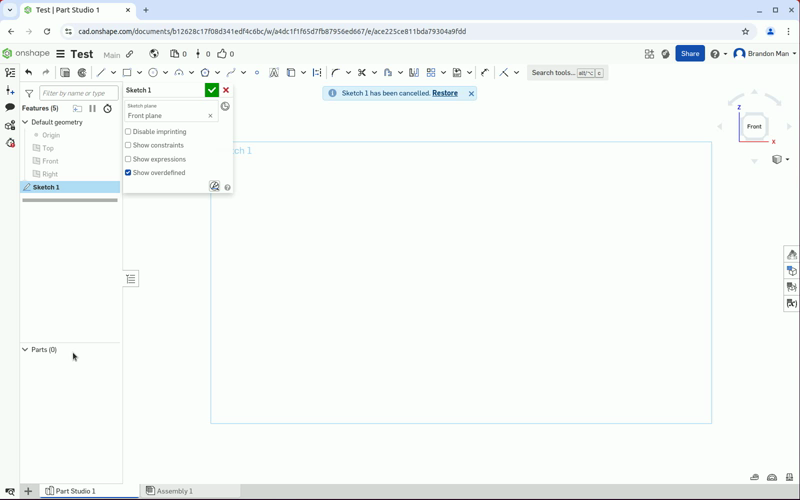
key(y)
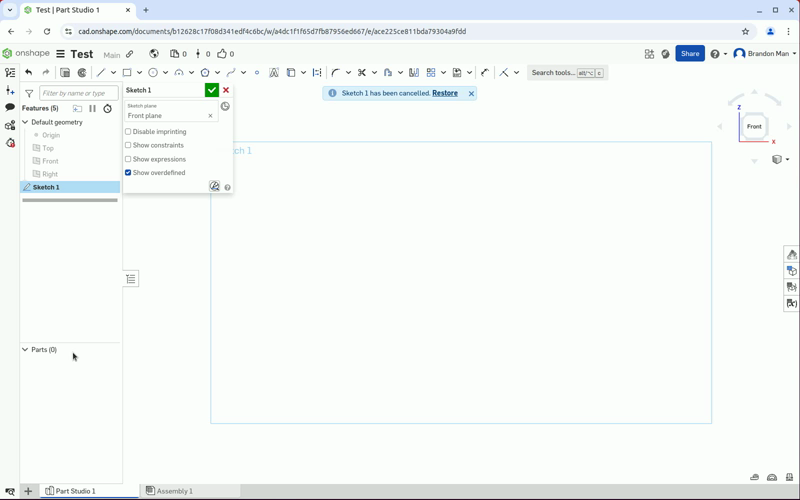
key(l)
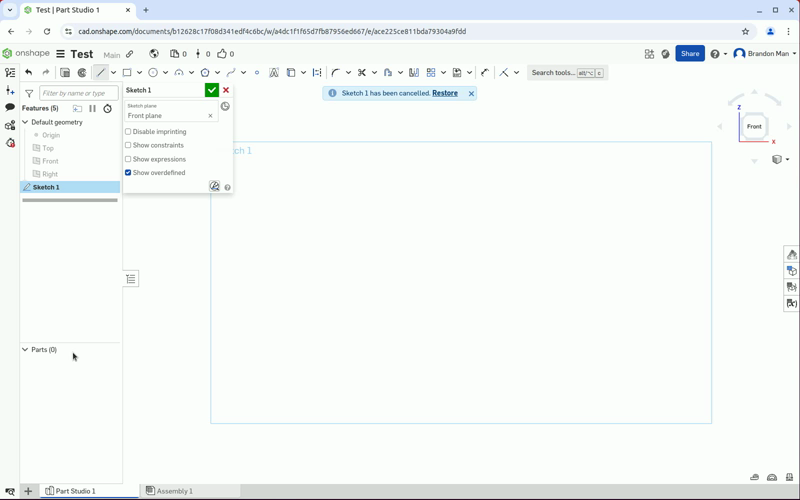
key_down(shift)
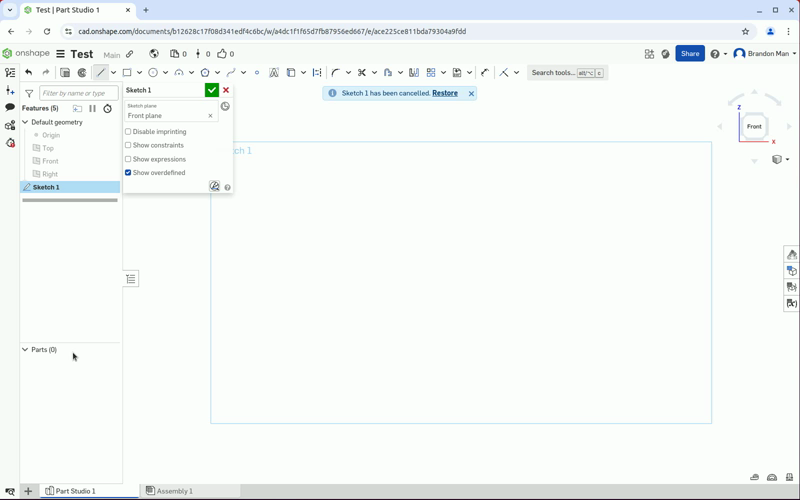
mouse_move(348, 282)
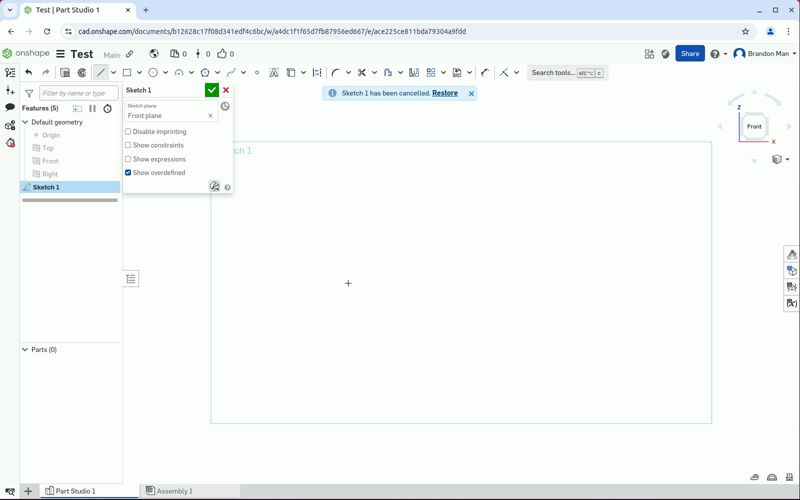
click(348, 282)
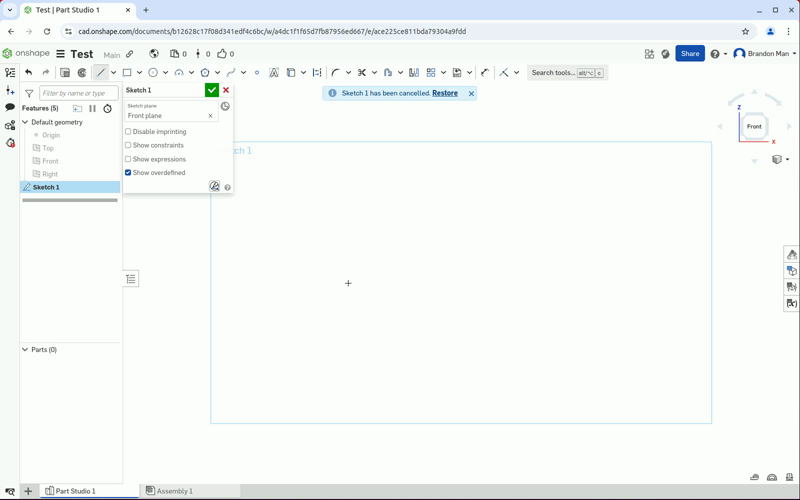
key_up(shift)
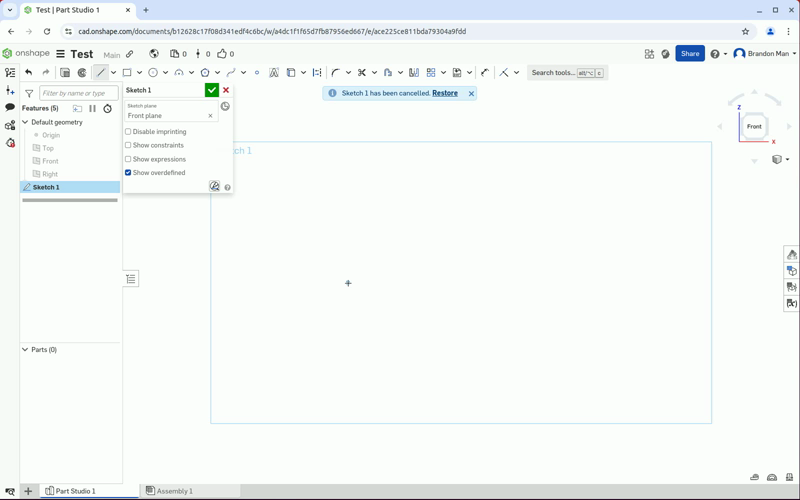
key_down(shift)
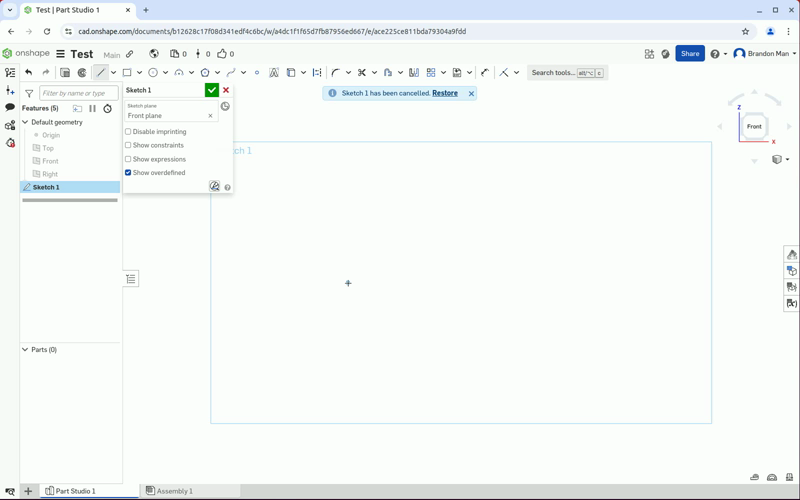
mouse_move(460, 282)
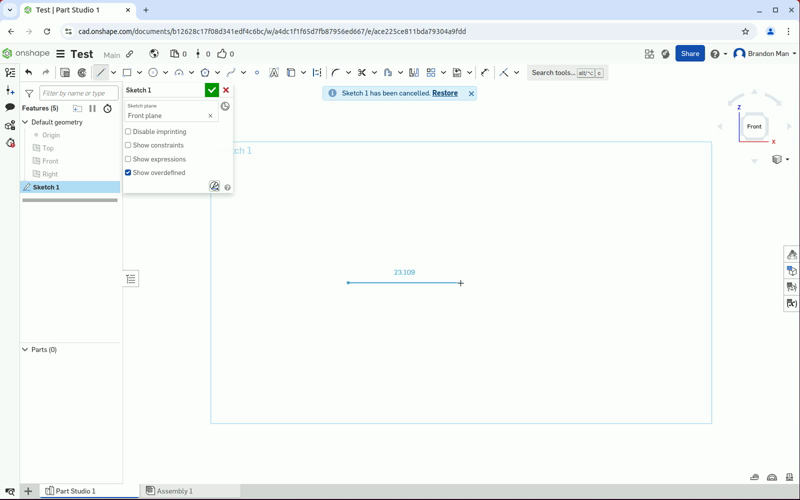
click(460, 282)
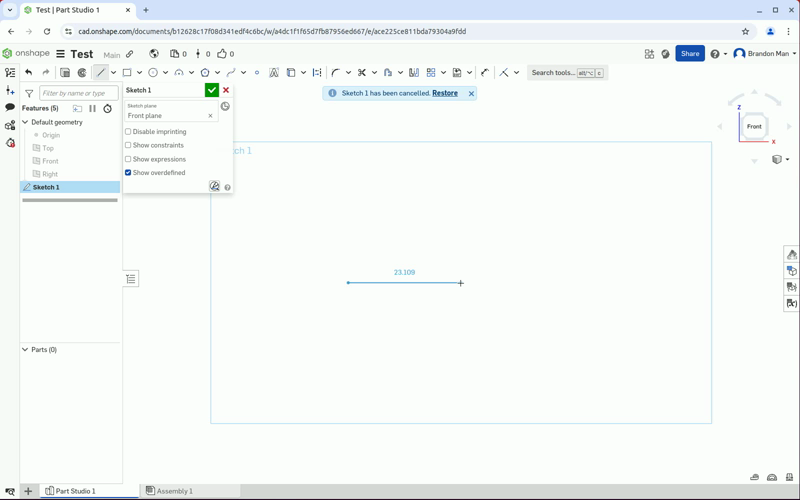
key_up(shift)
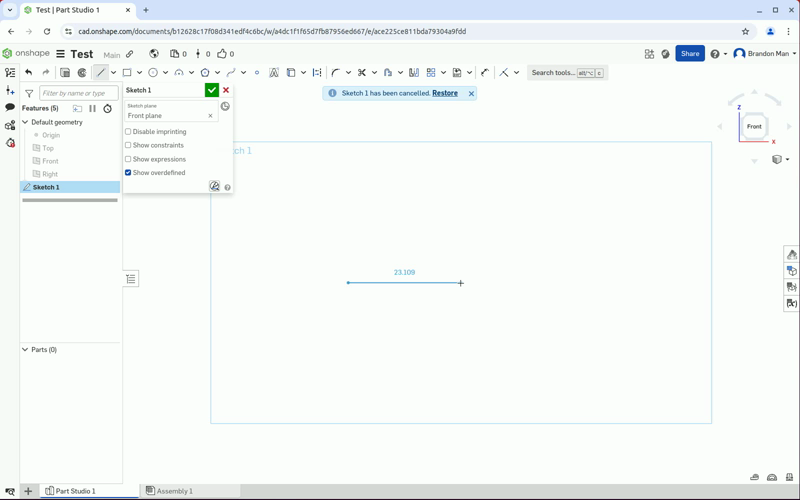
key_down(shift)
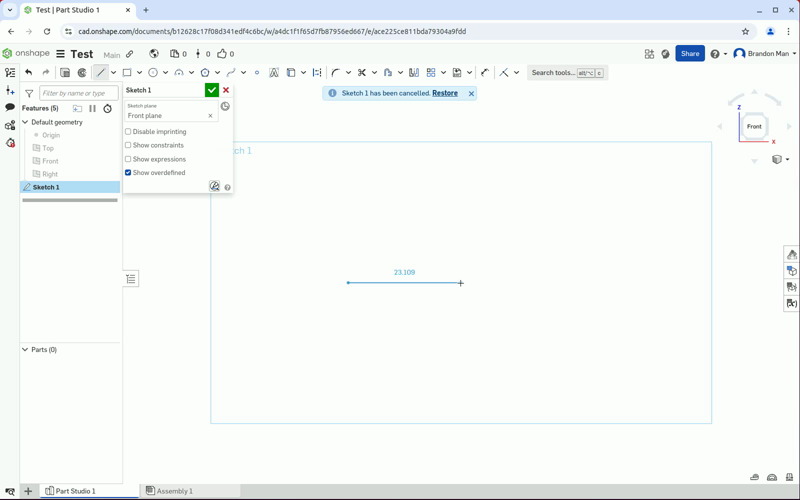
mouse_move(460, 170)
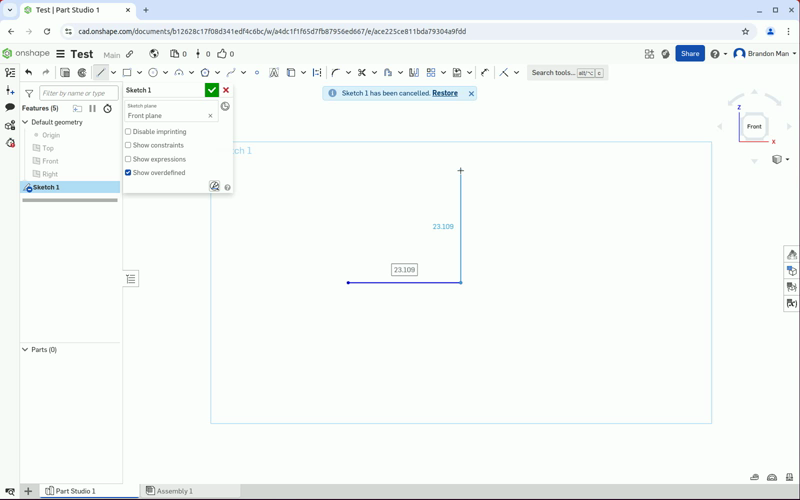
click(460, 170)
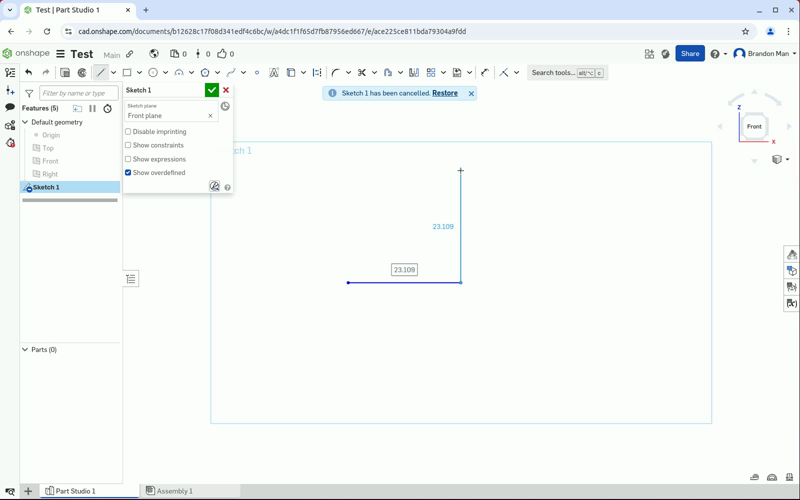
key_up(shift)
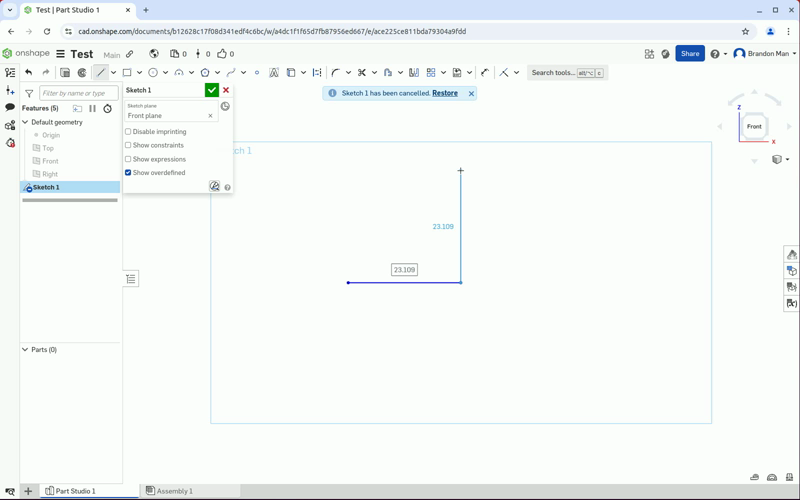
key_down(shift)
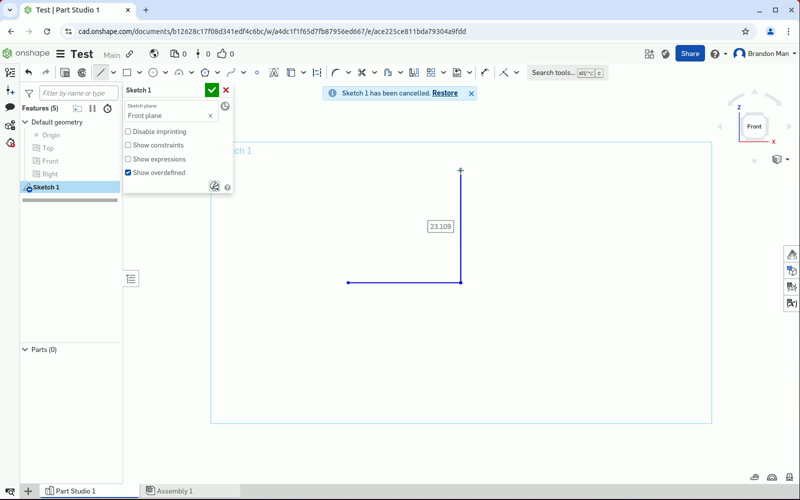
mouse_move(348, 170)
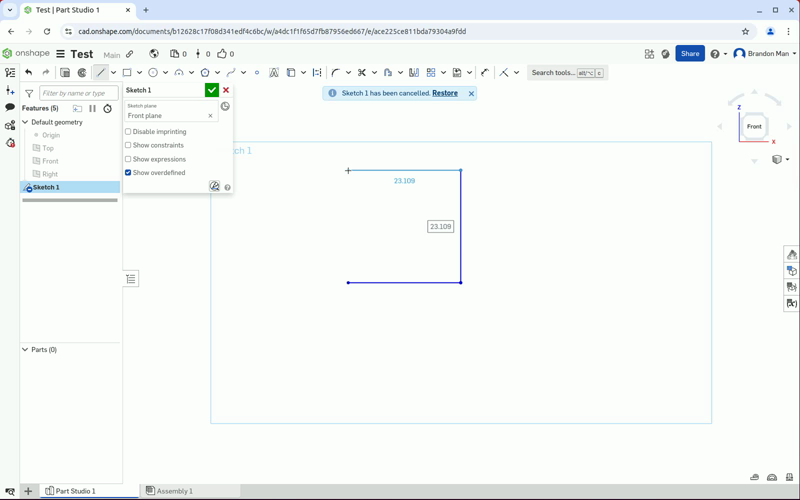
click(348, 170)
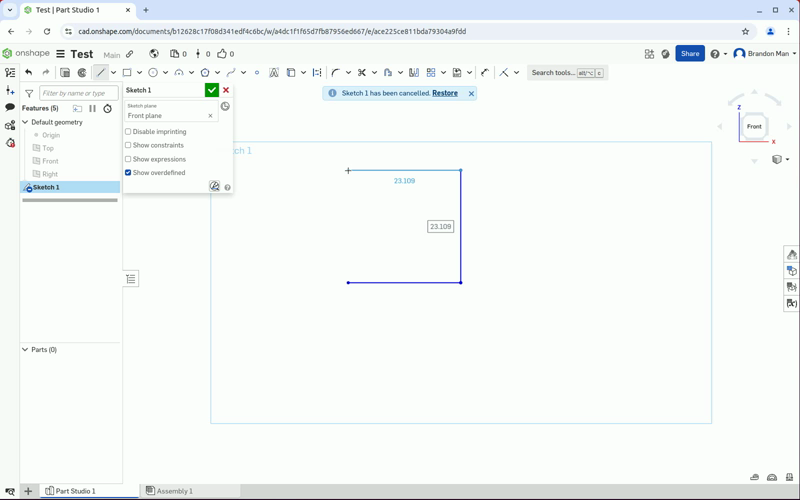
key_up(shift)
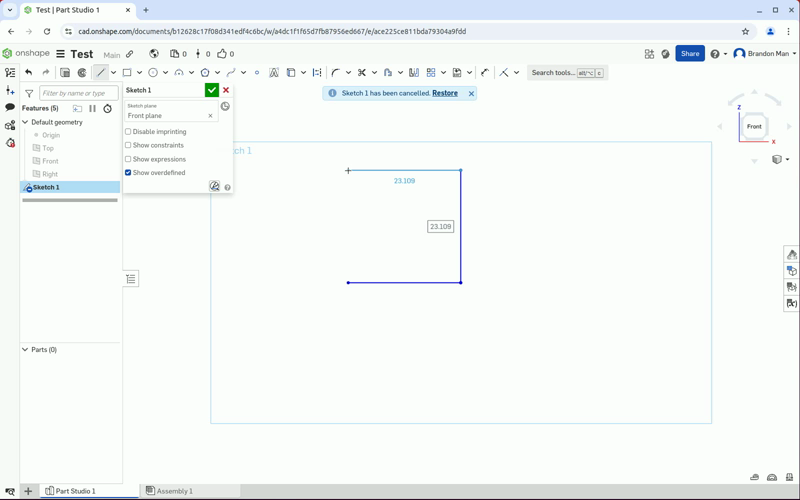
key_down(shift)
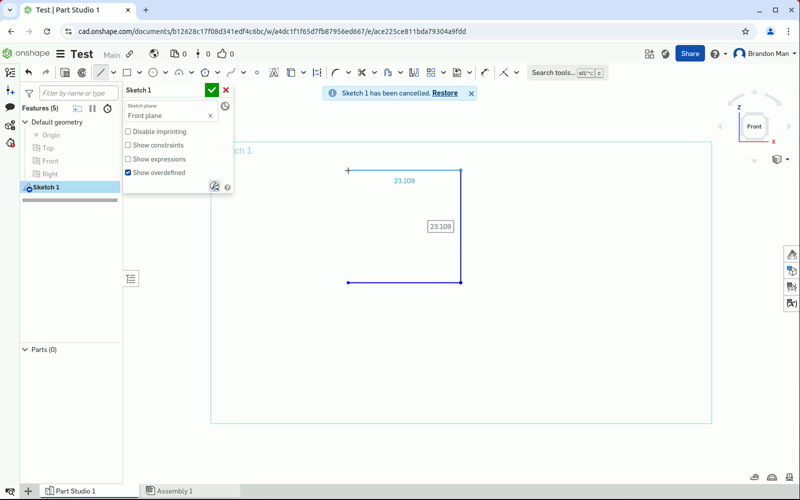
mouse_move(348, 282)
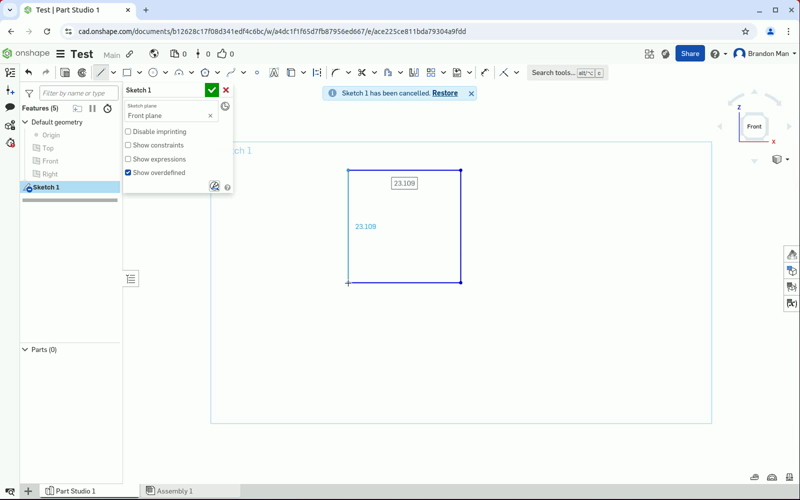
key_up(shift)
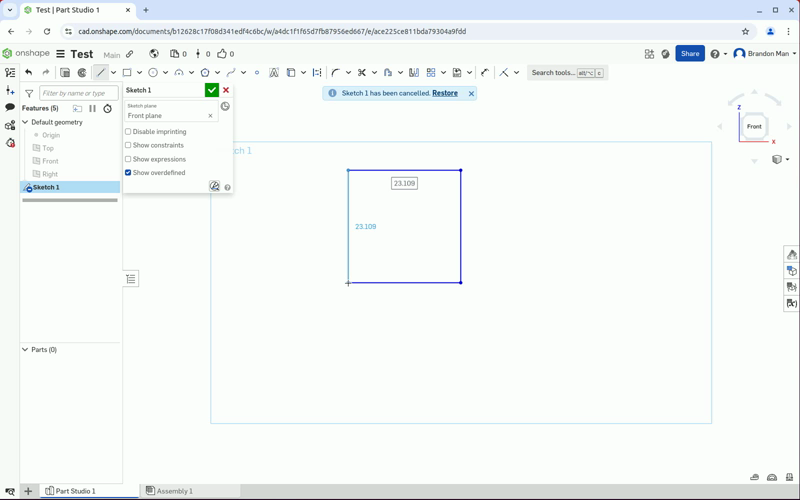
click(348, 282)
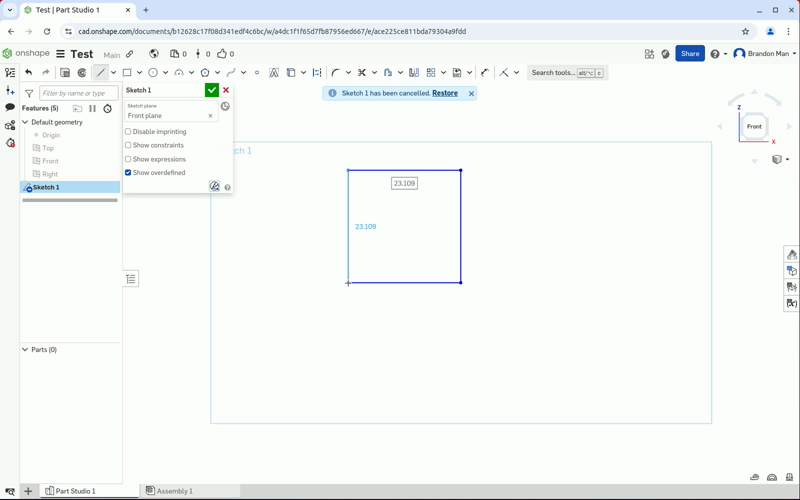
key(esc)
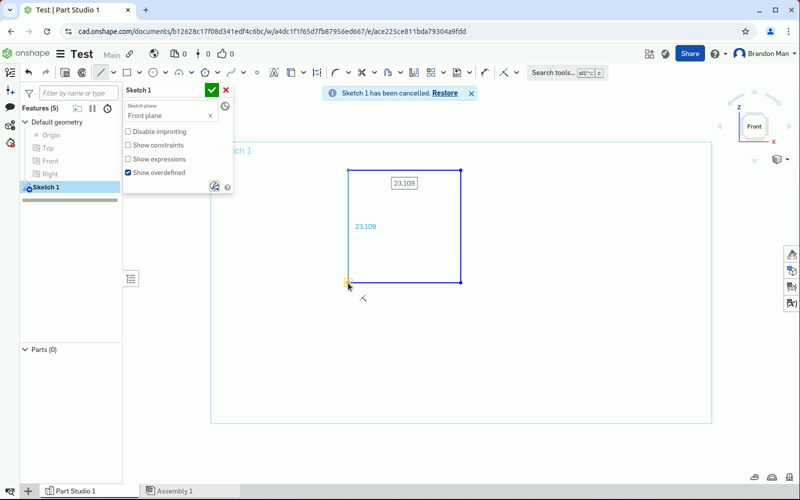
mouse_move(450, 242)
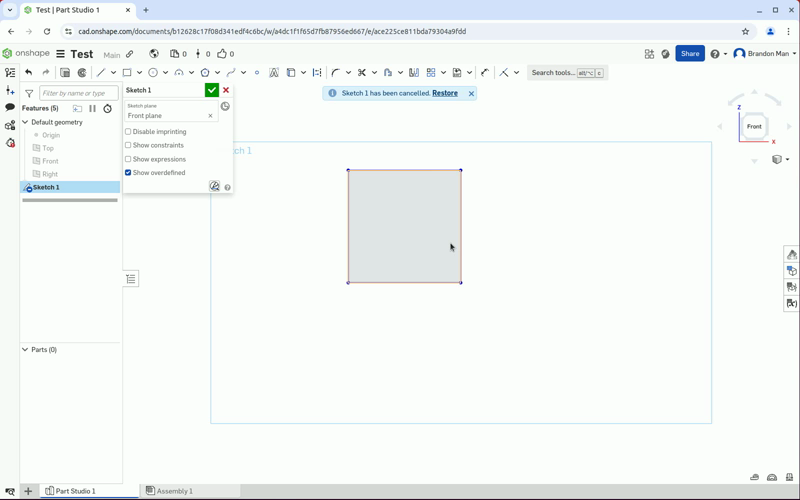
click(450, 242)
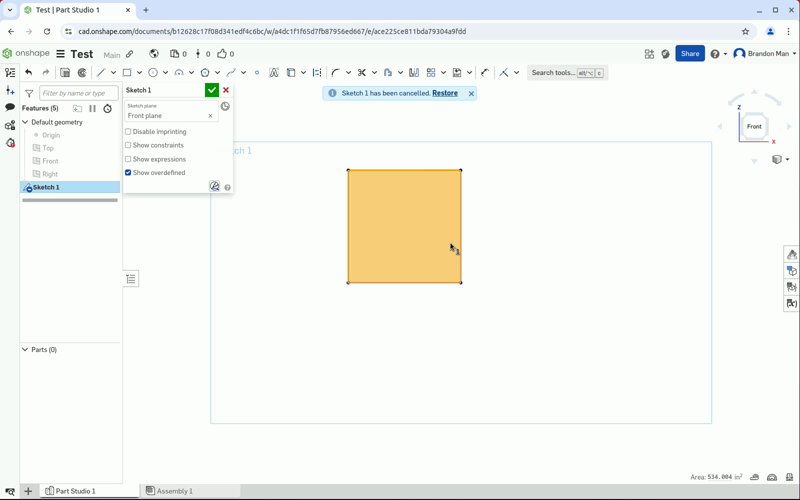
mouse_move(73, 352)
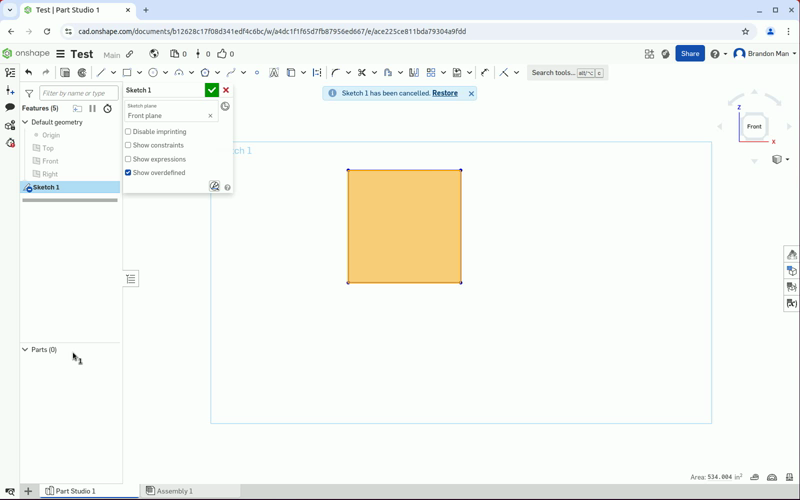
key(shift+y)
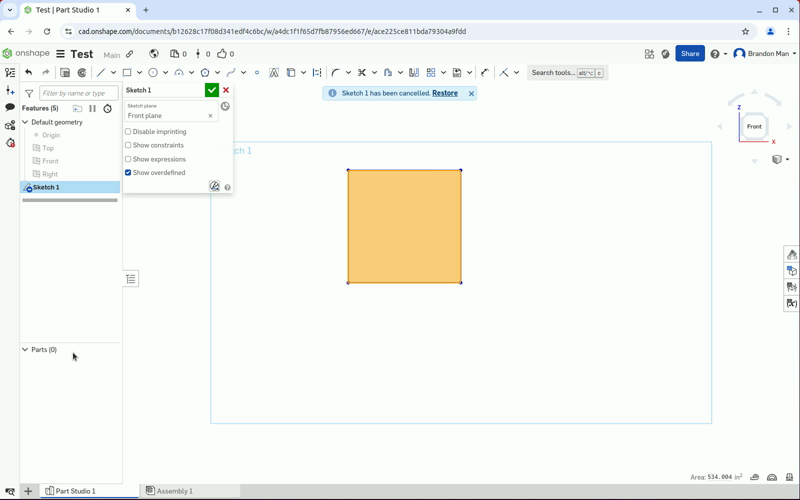
key(shift+e)
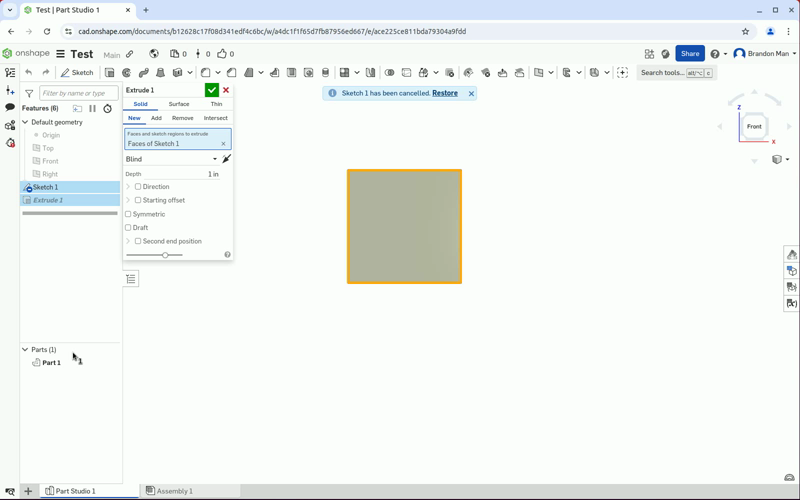
mouse_move(143, 106)
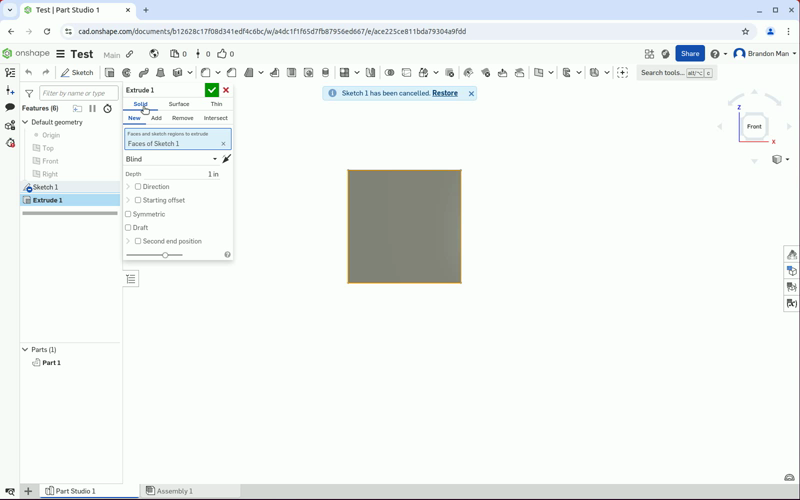
click(143, 106)
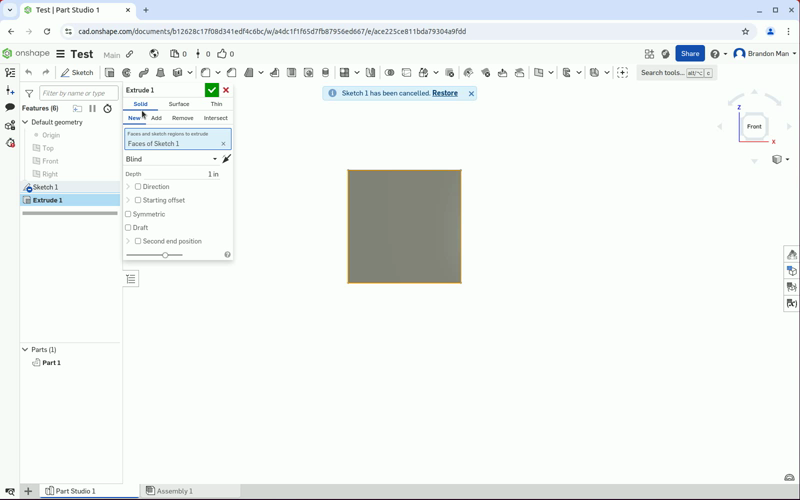
mouse_move(137, 120)
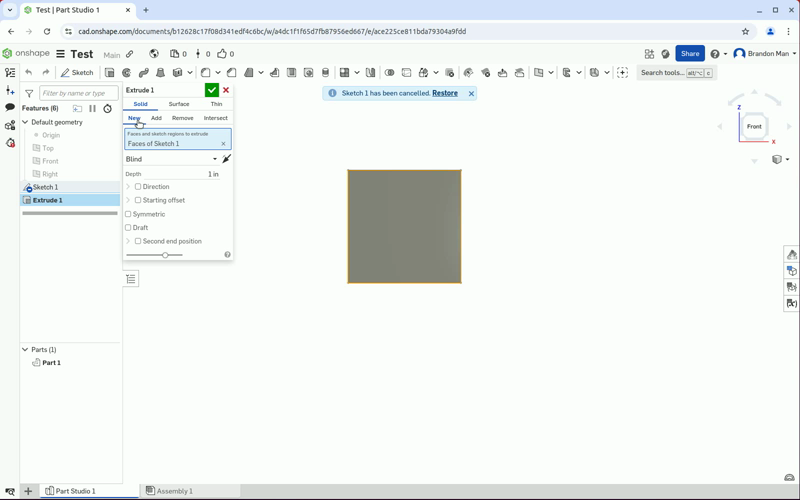
click(137, 120)
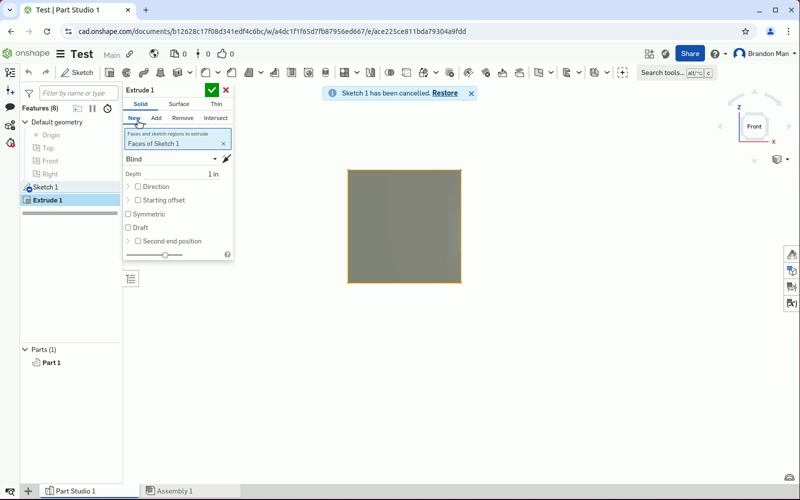
key(tab, 4)
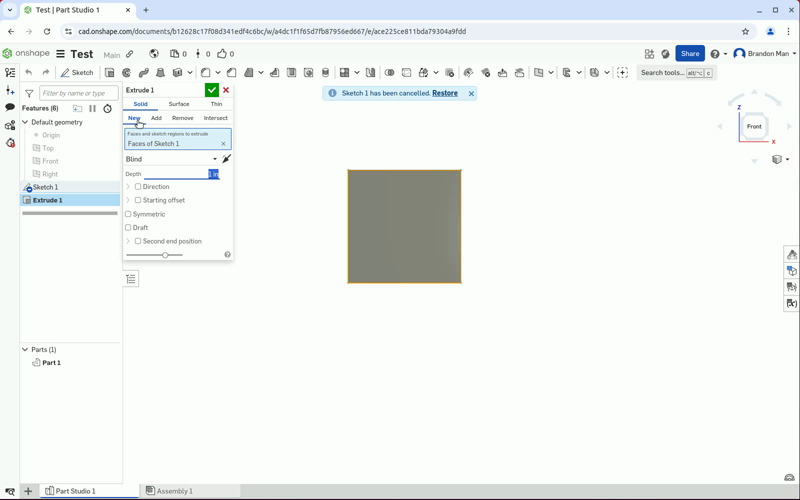
text(23.108)
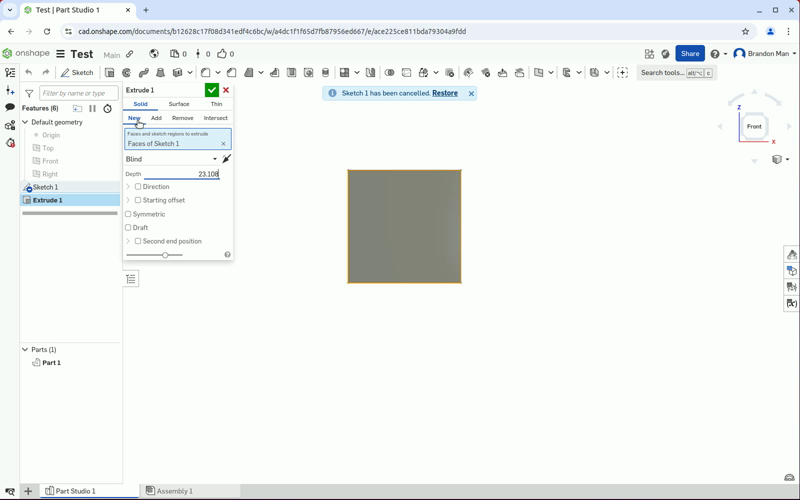
key(enter)
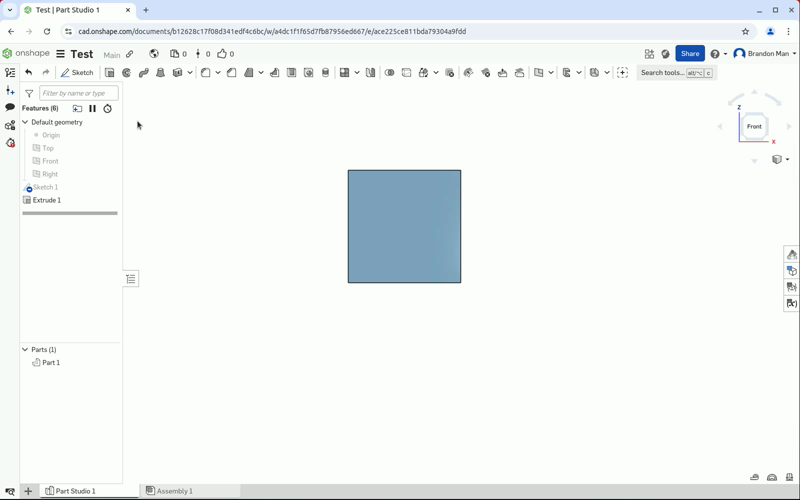
key(shift+h)
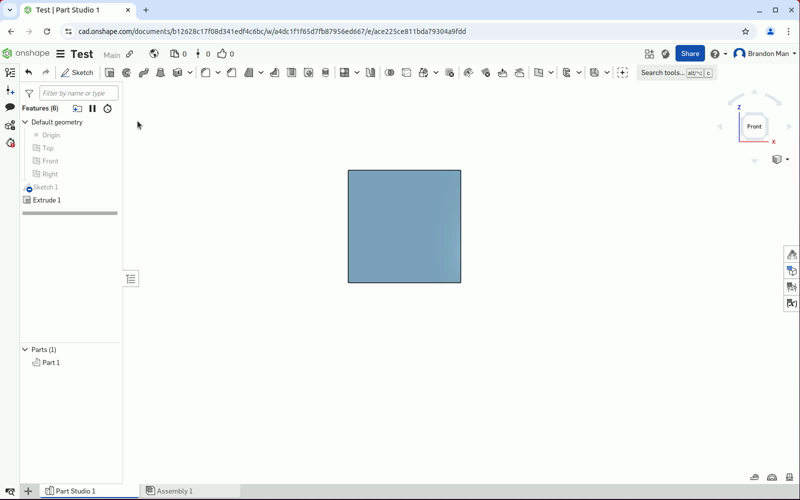
key(shift+h)
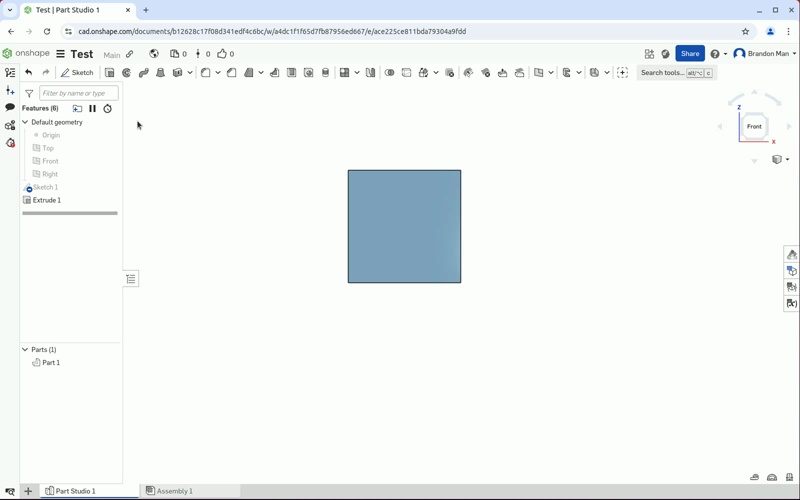
mouse_move(73, 189)
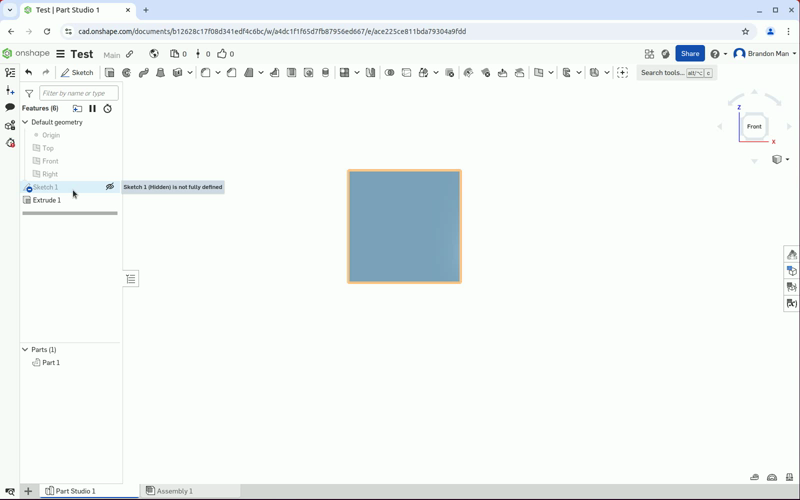
click(73, 189)
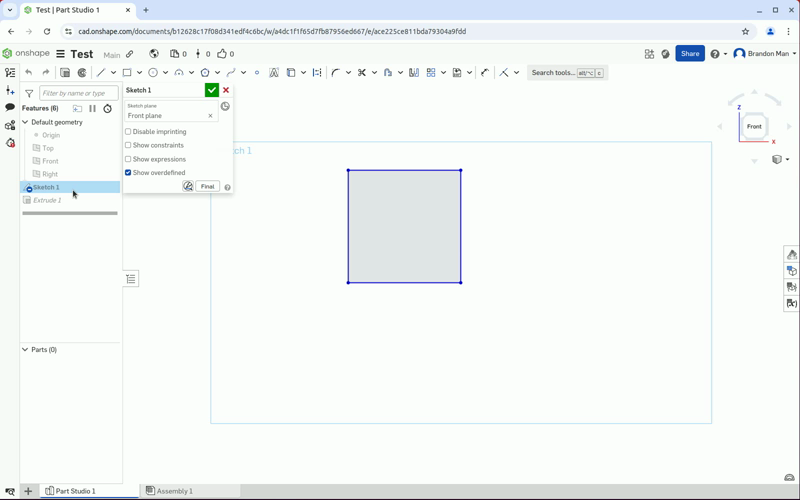
mouse_move(229, 92)
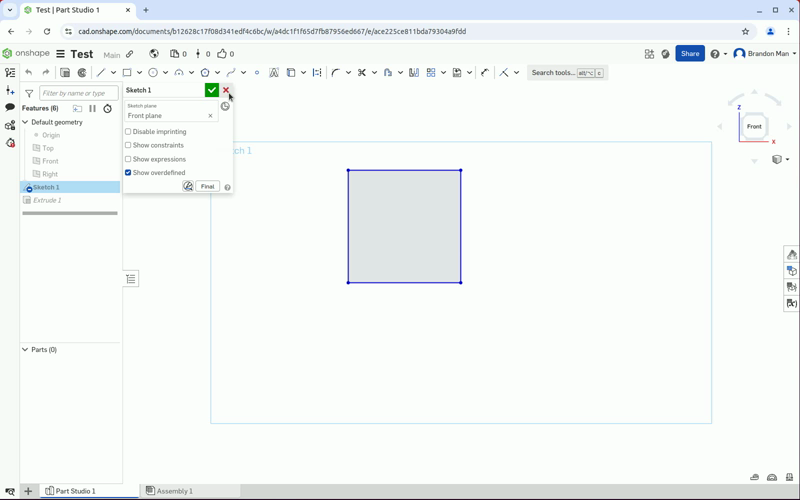
click(229, 92)
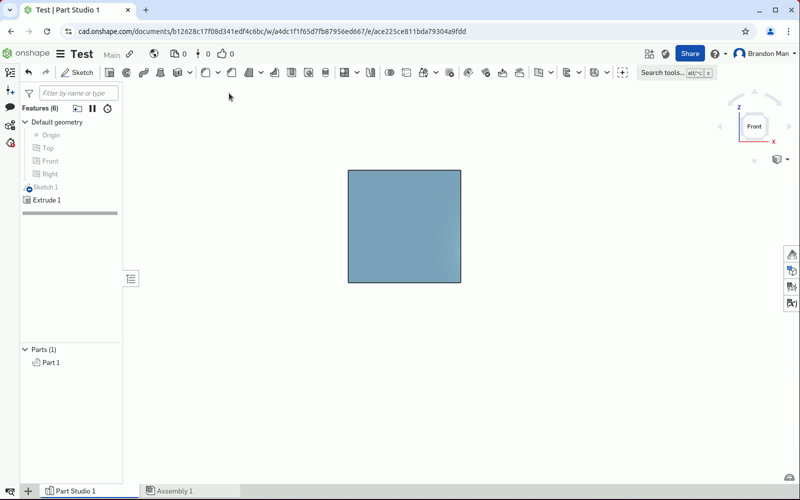
mouse_move(541, 75)
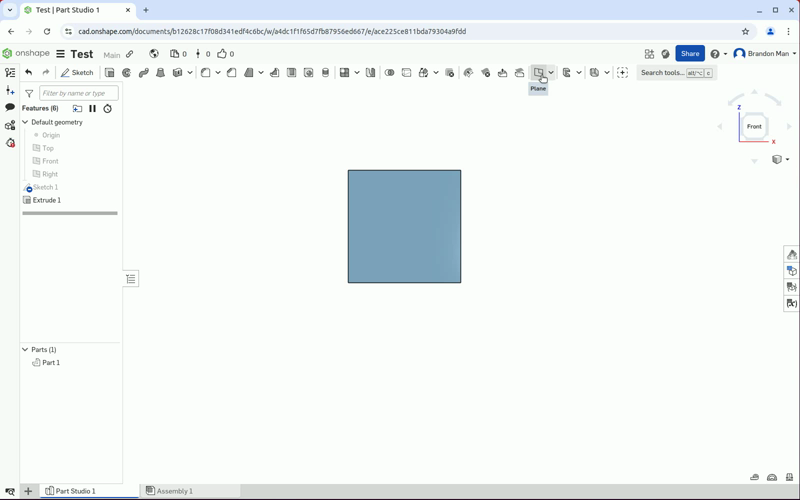
click(541, 75)
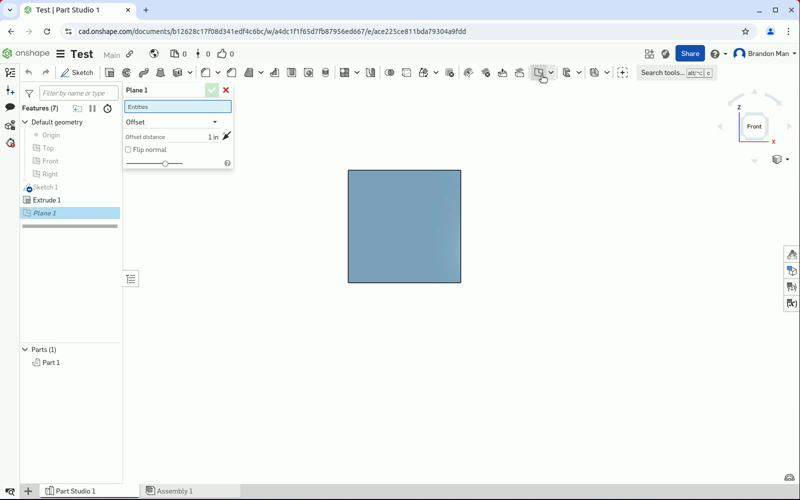
mouse_move(73, 163)
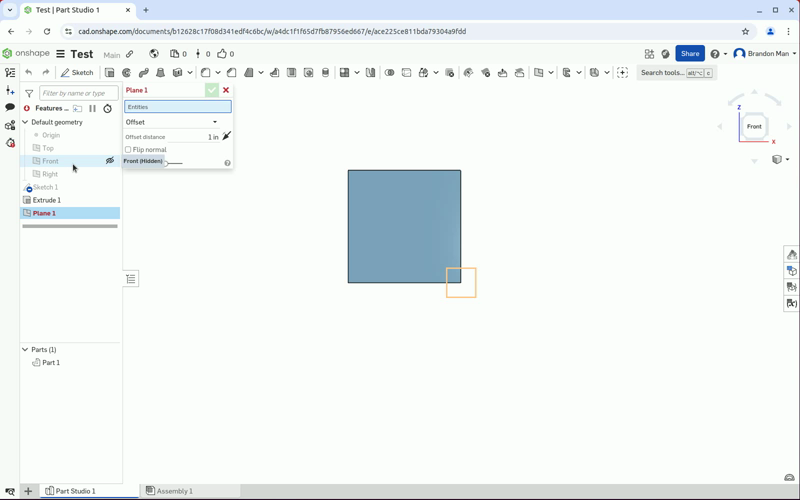
click(73, 163)
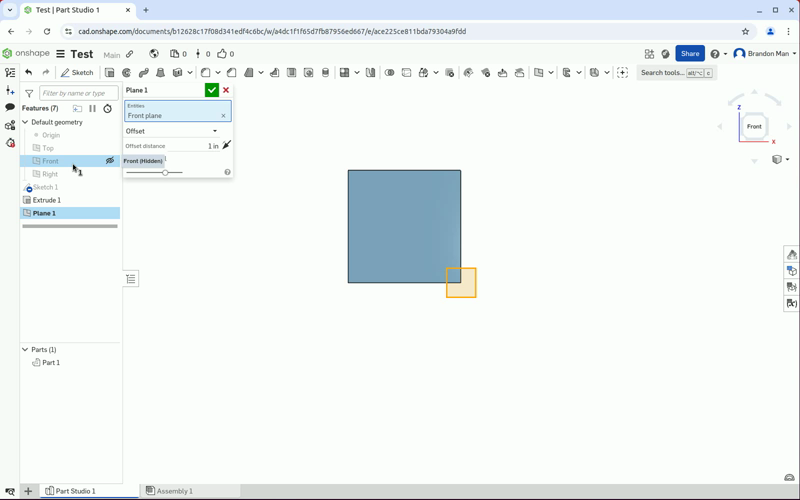
key(tab, 2)
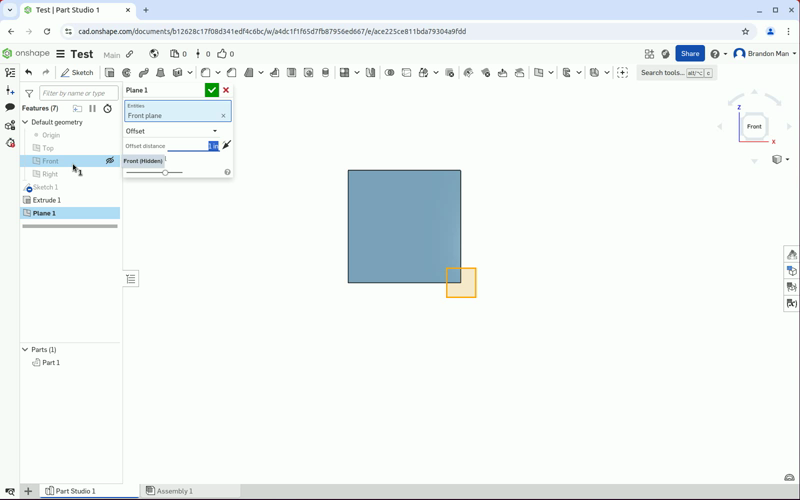
text(23.108)
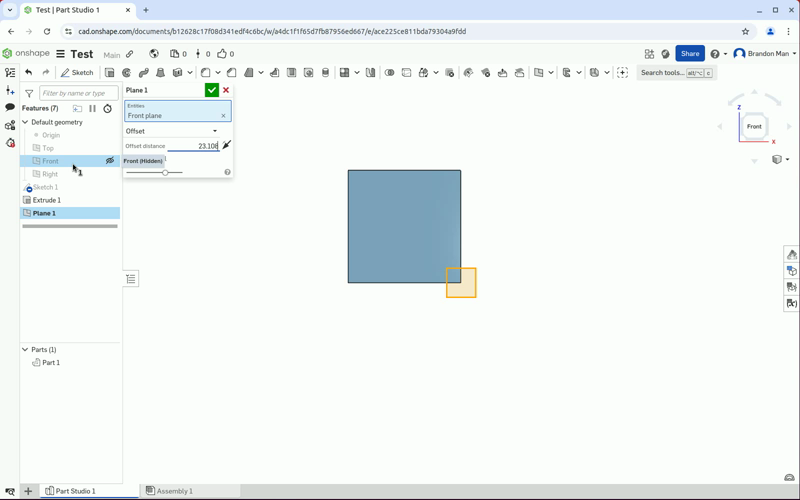
key(enter, 2)
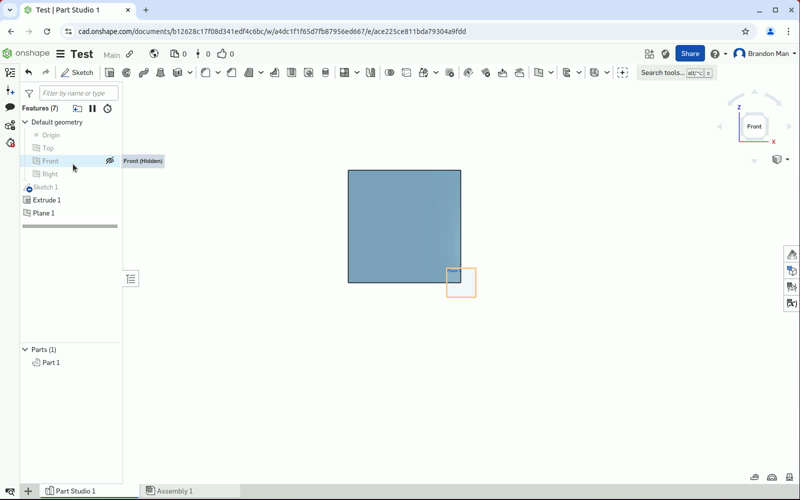
key(shift+s)
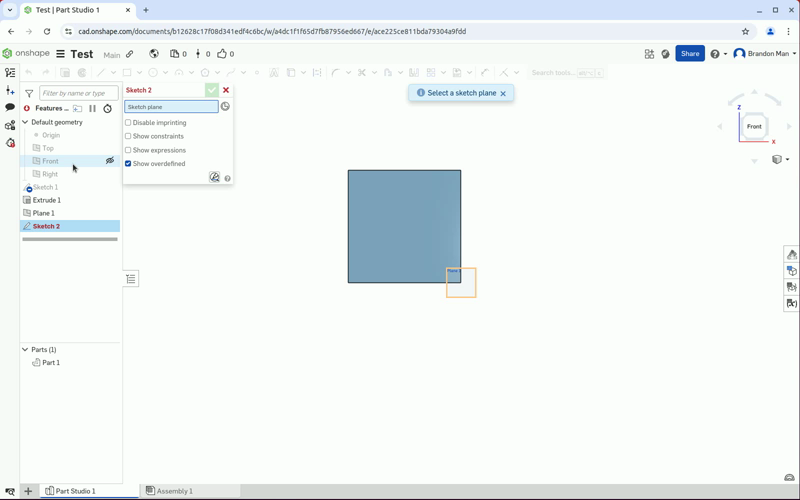
mouse_move(73, 215)
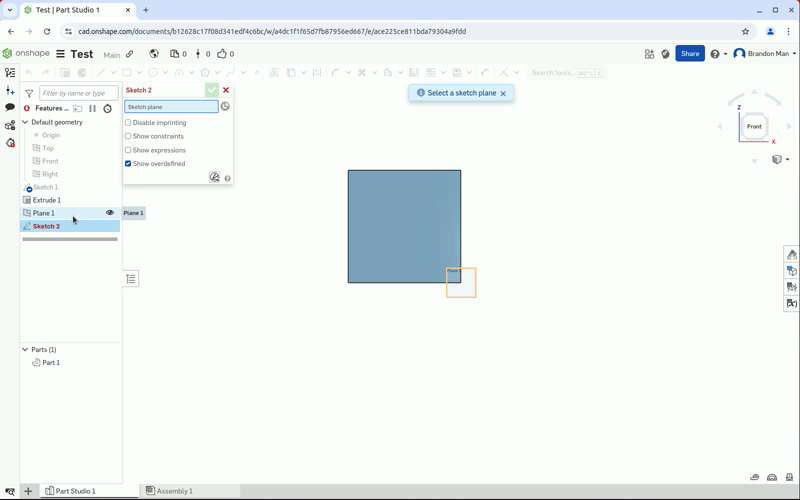
click(73, 215)
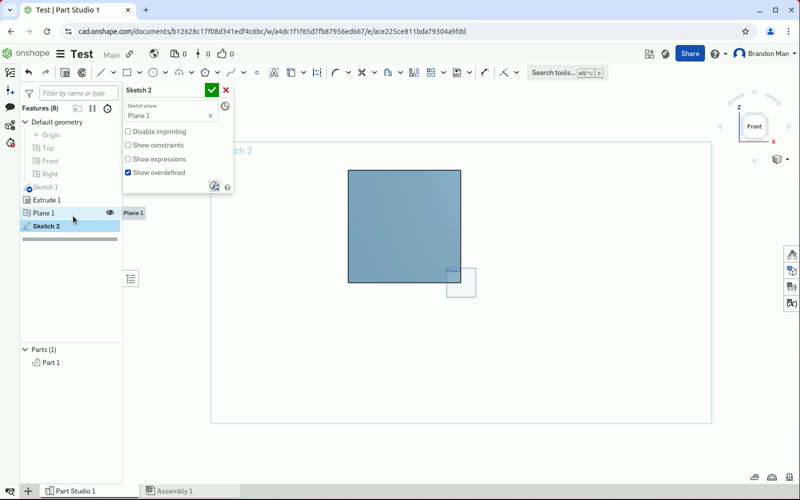
mouse_move(73, 352)
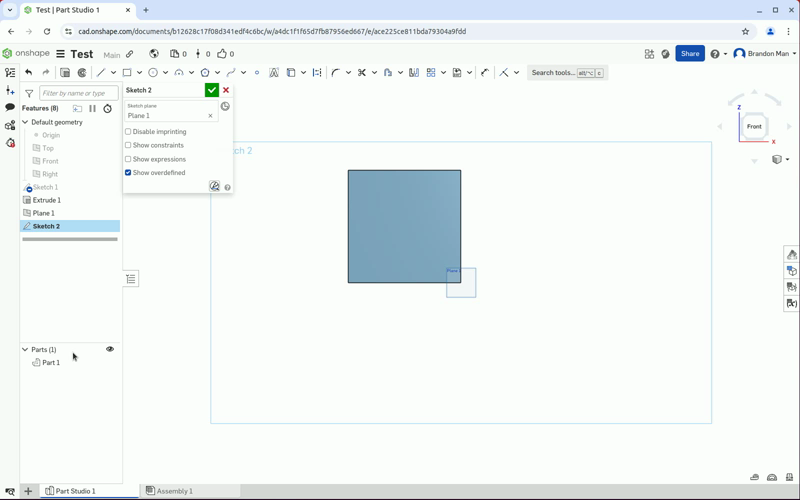
key(y)
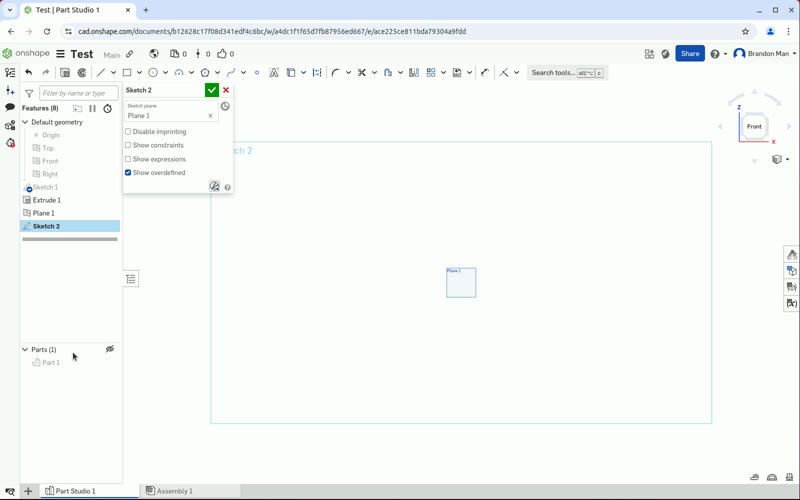
key(l)
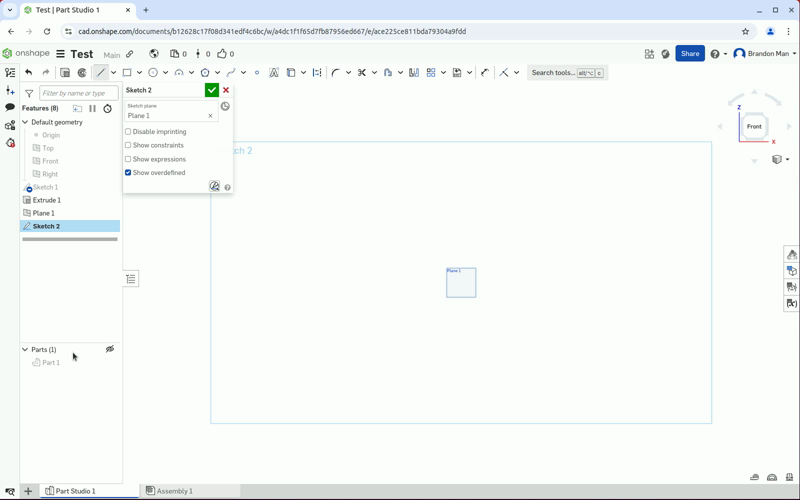
key_down(shift)
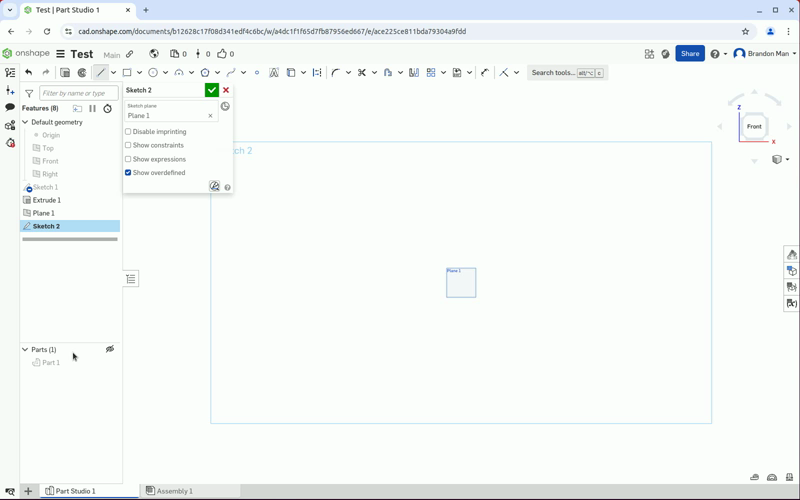
mouse_move(348, 282)
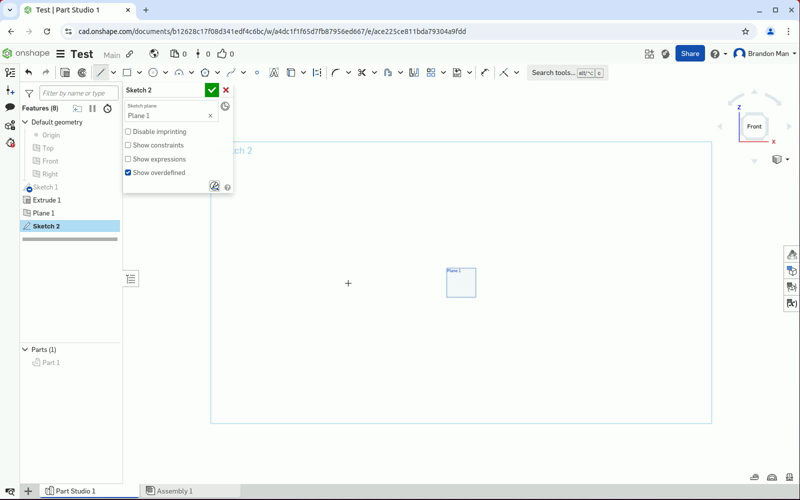
click(348, 282)
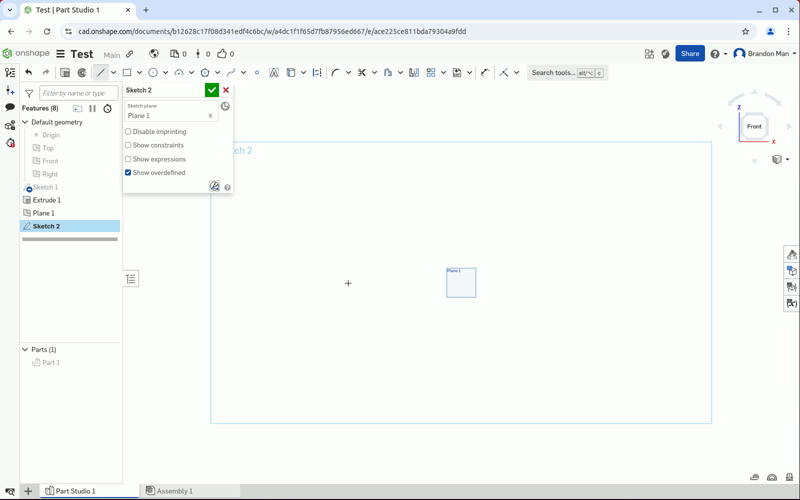
key_up(shift)
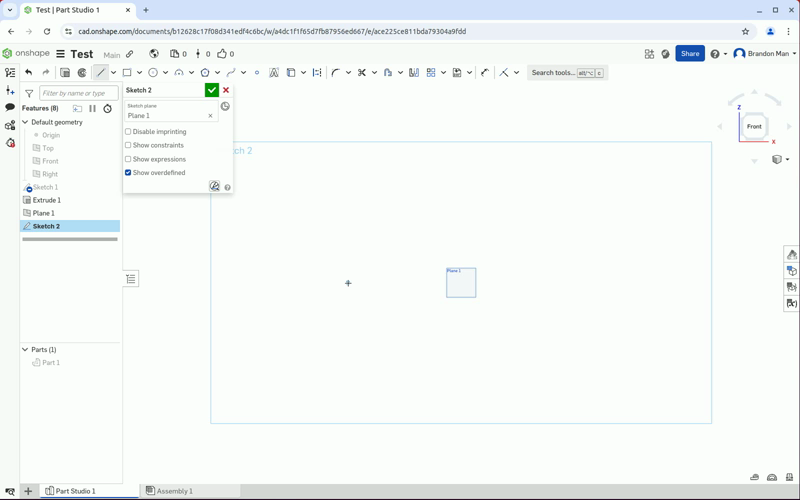
key_down(shift)
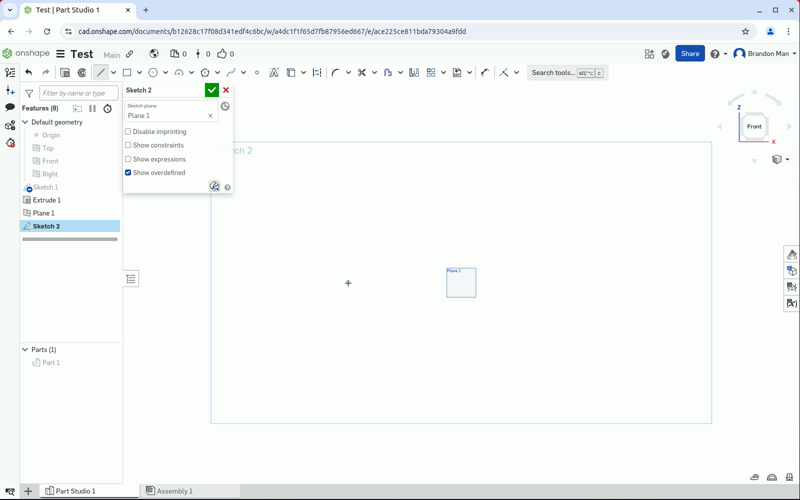
mouse_move(378, 282)
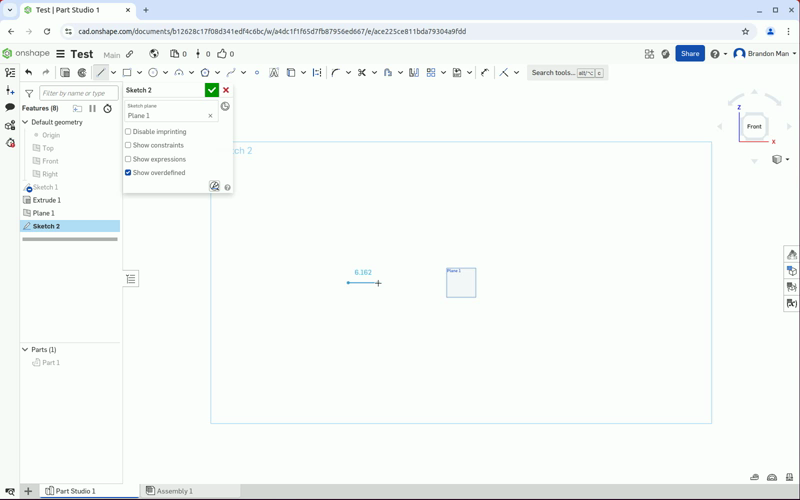
mouse_move(404, 282)
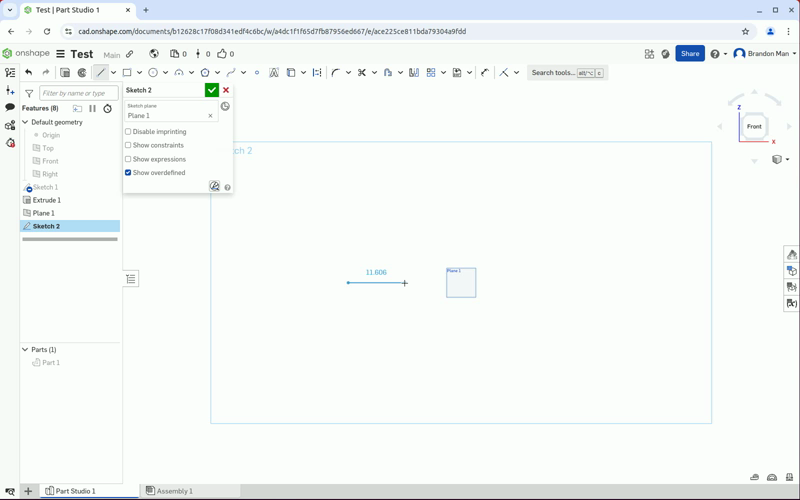
click(404, 282)
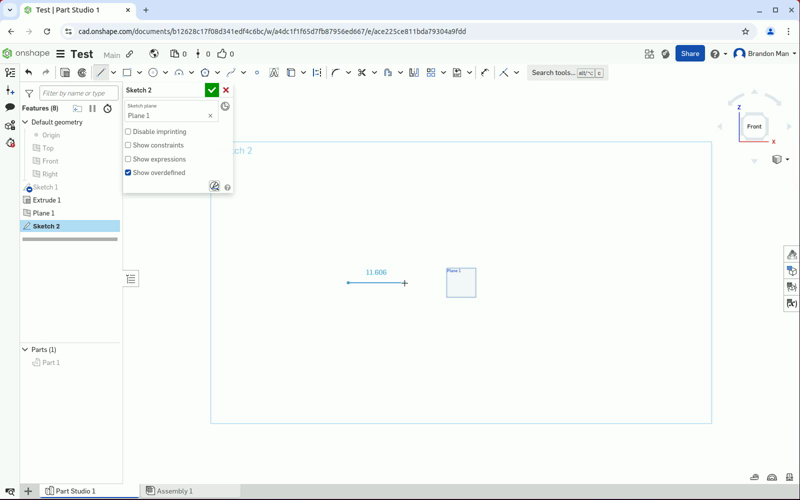
key_up(shift)
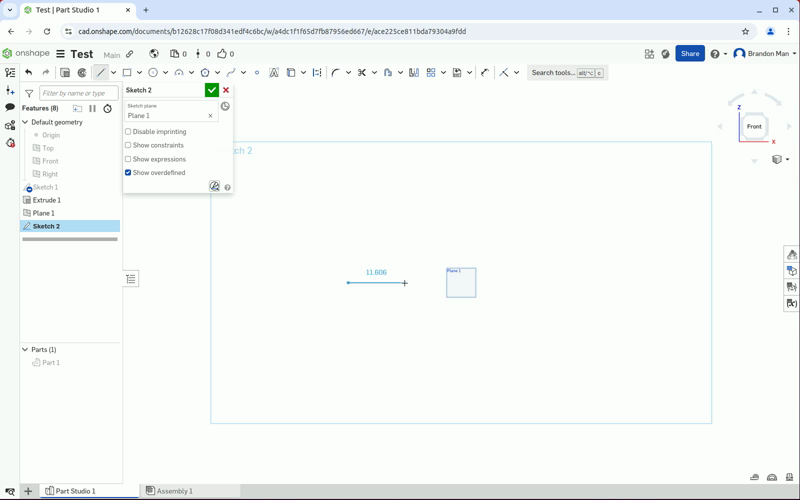
key_down(shift)
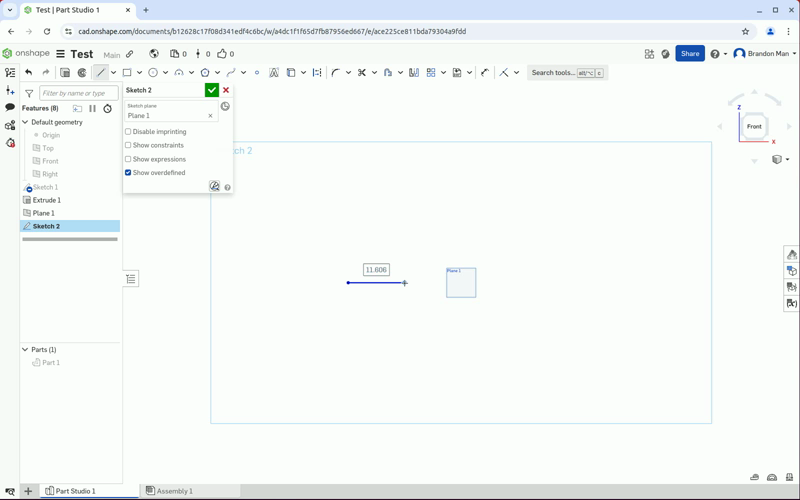
mouse_move(434, 282)
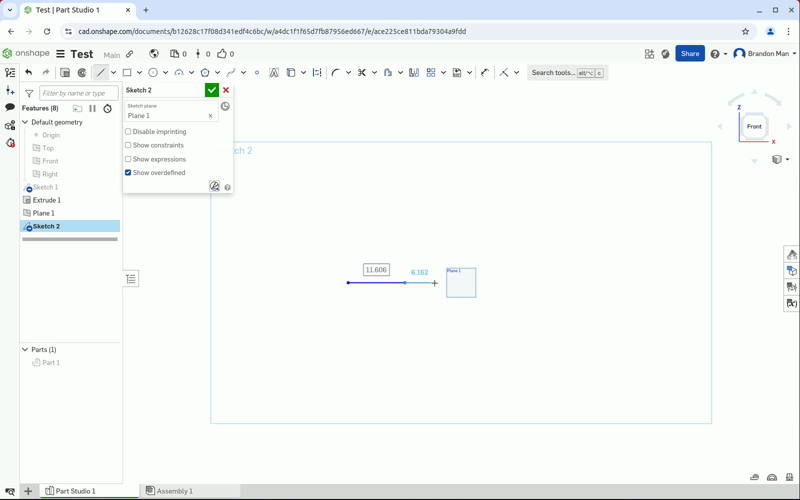
mouse_move(404, 226)
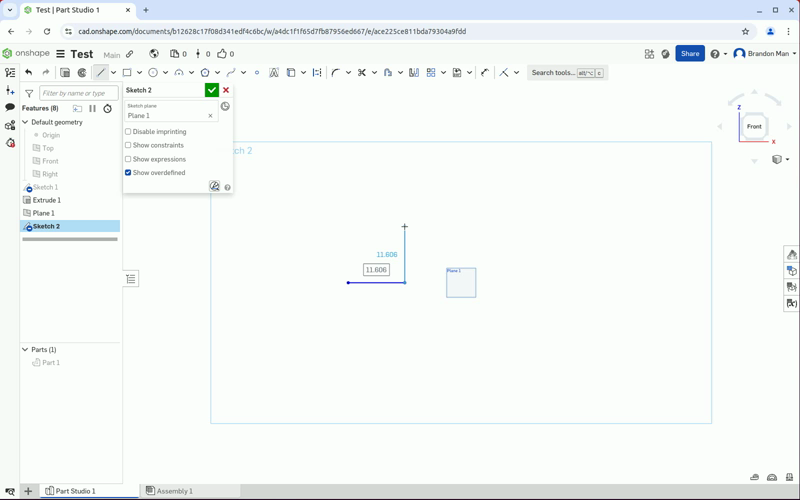
click(404, 226)
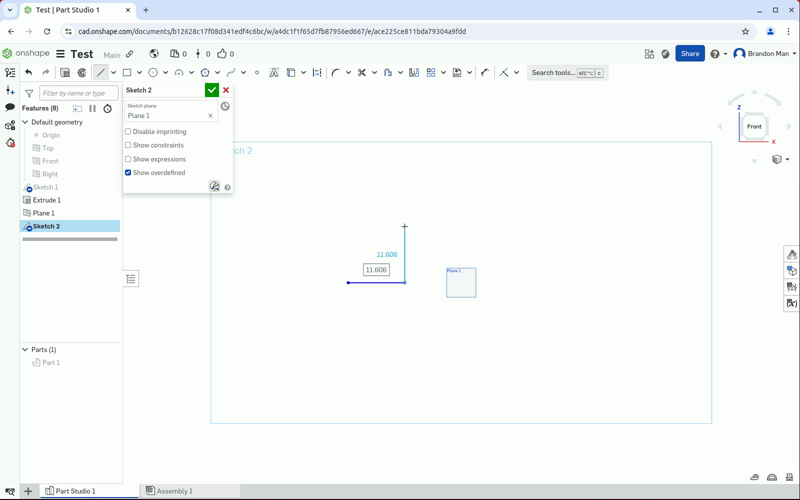
key_up(shift)
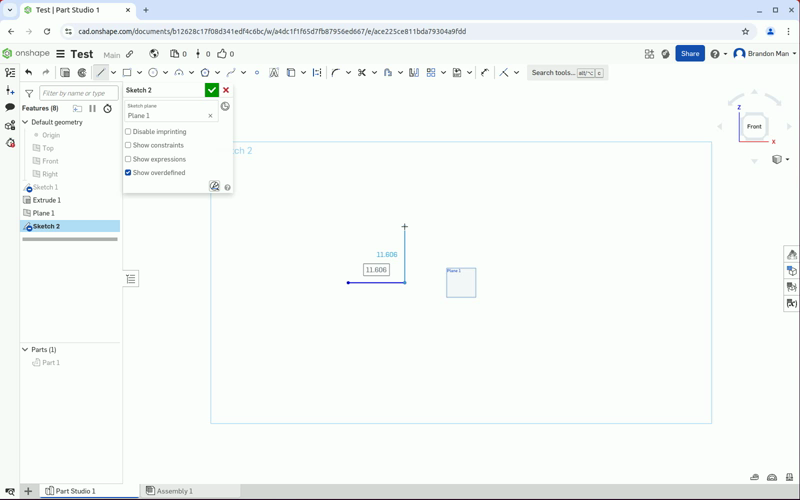
key_down(shift)
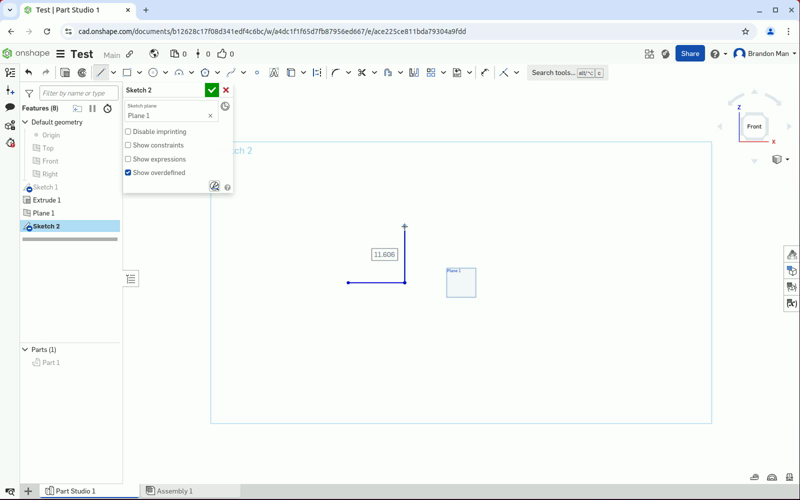
mouse_move(434, 226)
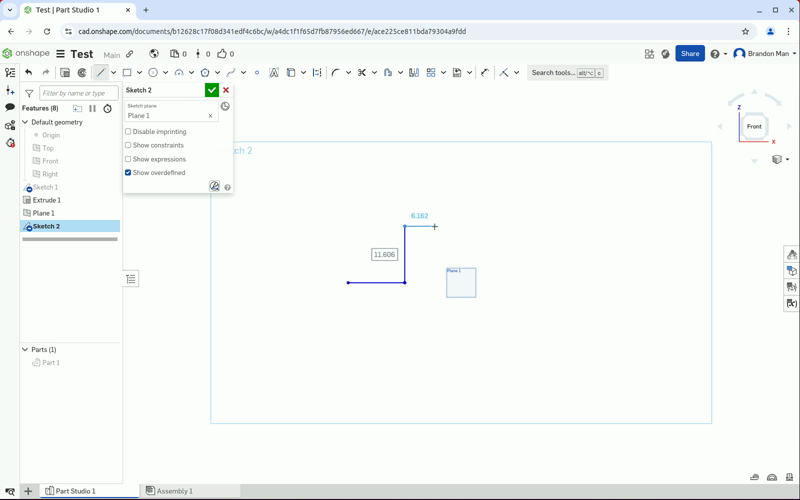
mouse_move(348, 226)
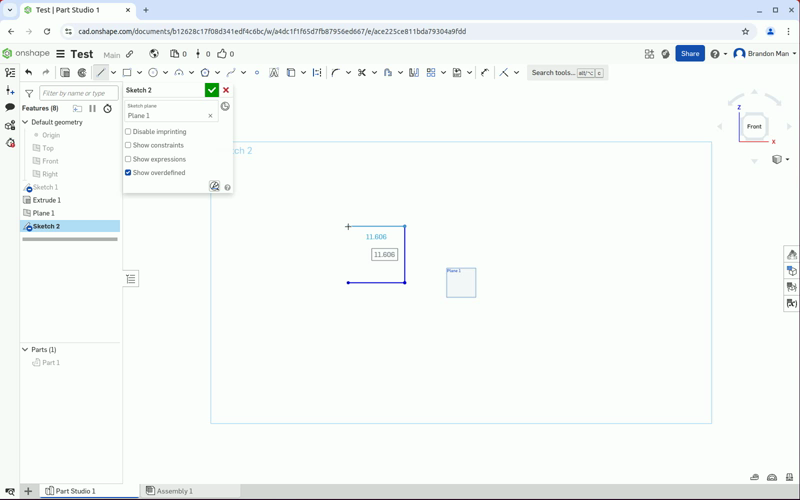
click(348, 226)
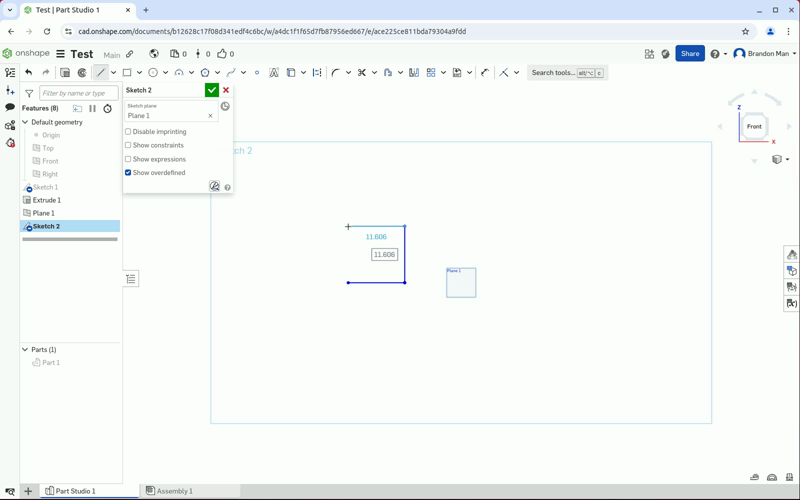
key_up(shift)
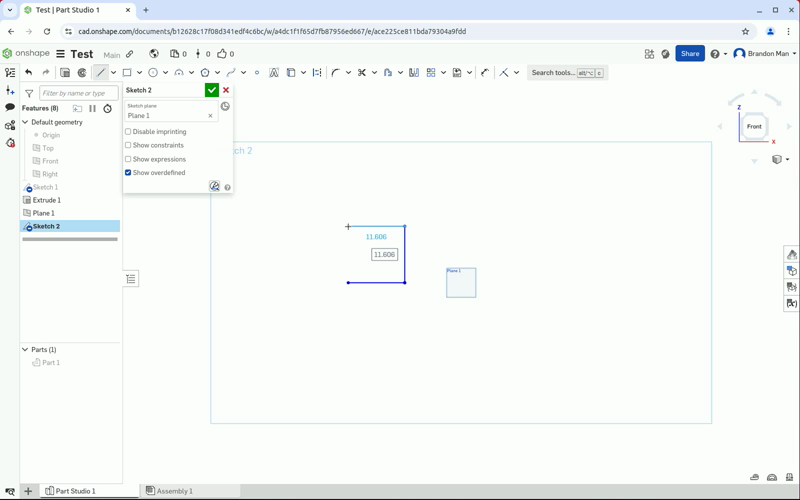
mouse_move(378, 226)
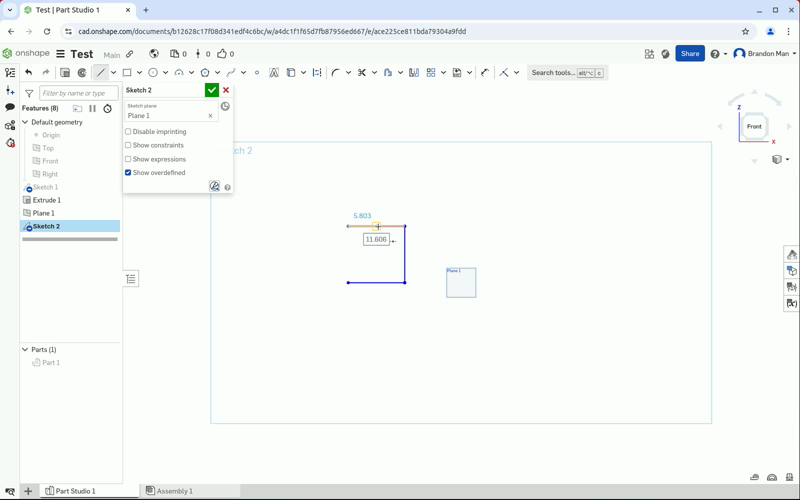
key_down(shift)
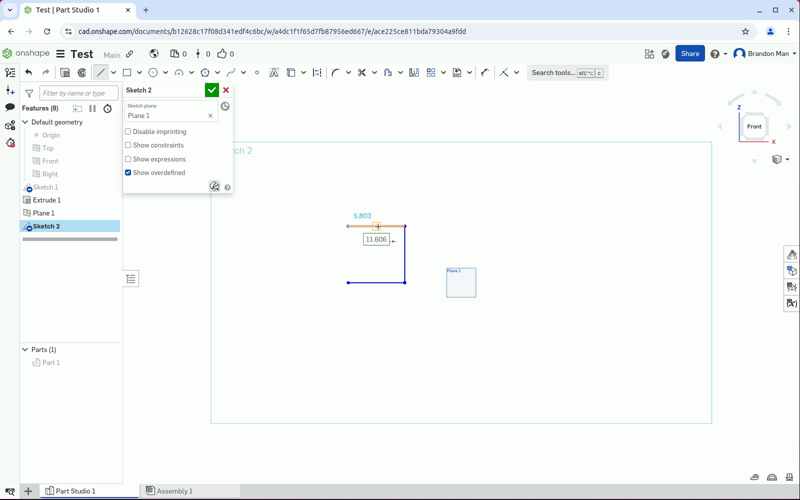
mouse_move(348, 282)
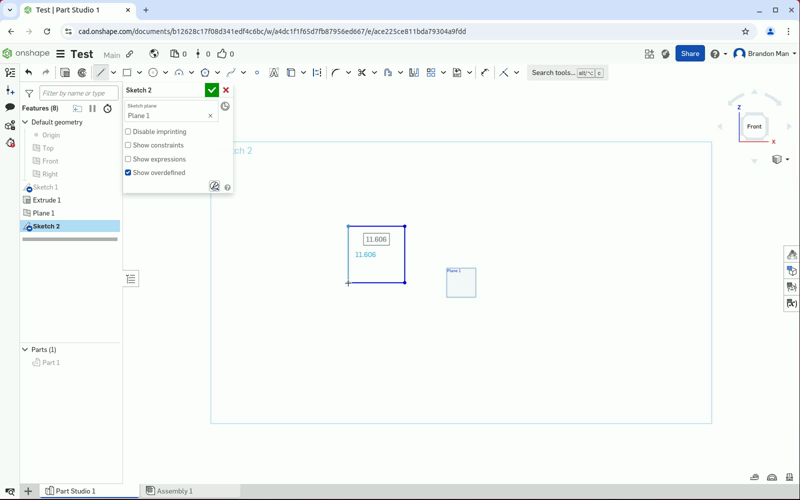
key_up(shift)
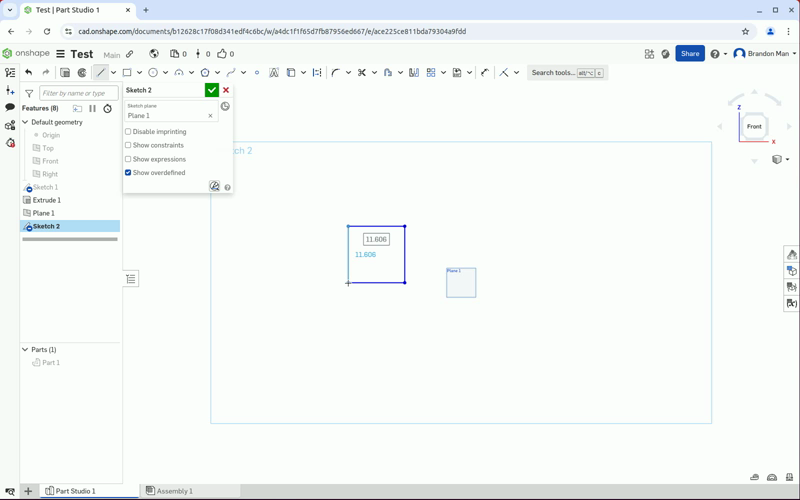
click(348, 282)
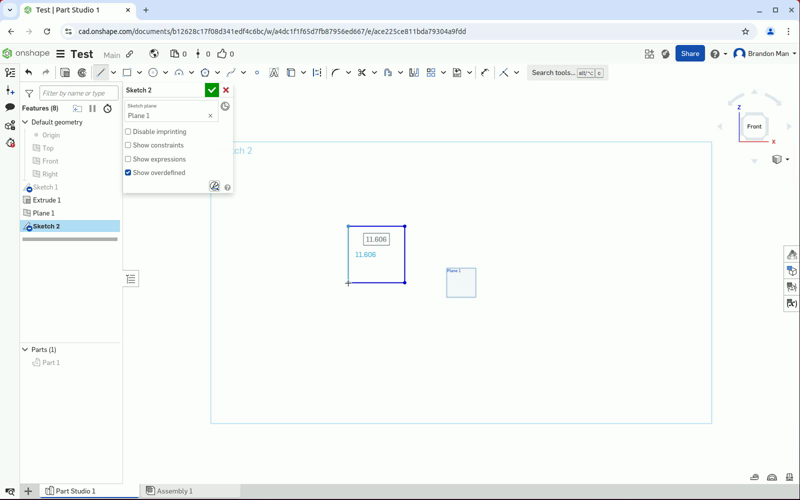
key(esc)
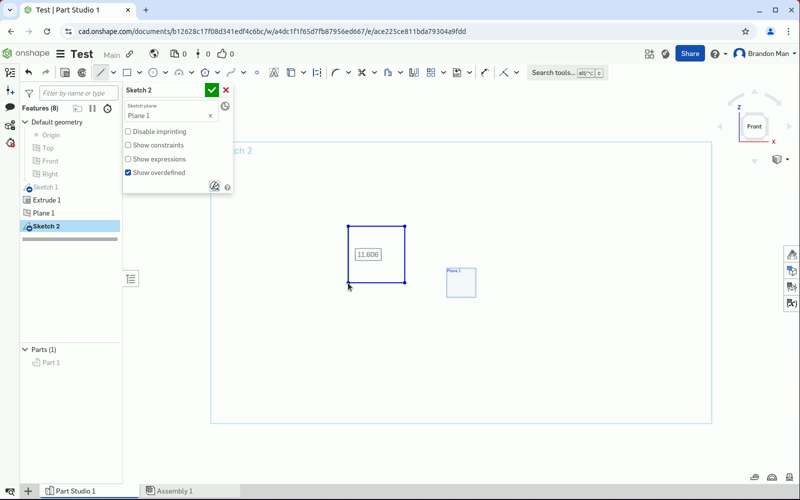
mouse_move(364, 250)
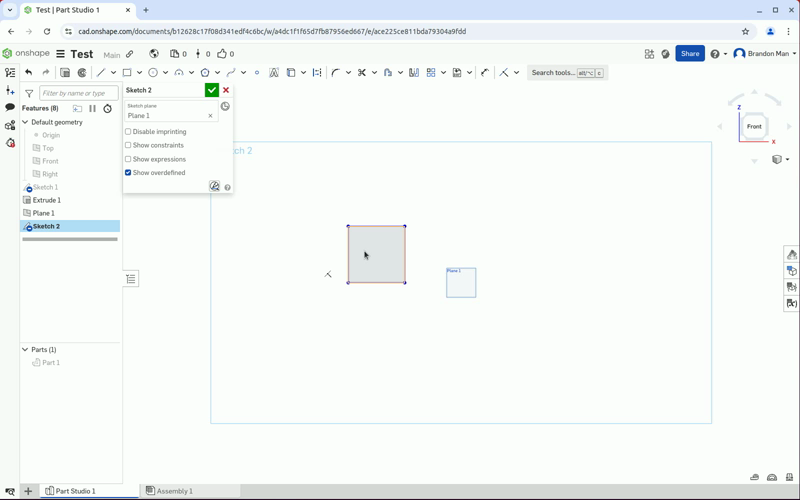
click(364, 250)
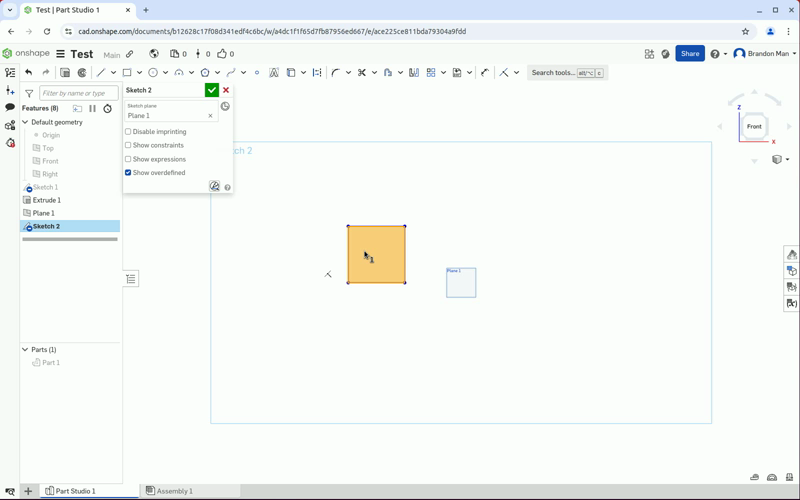
mouse_move(73, 352)
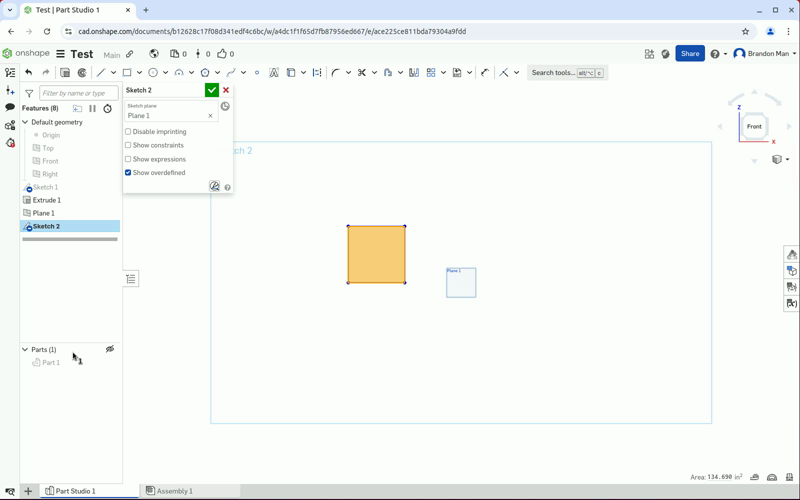
key(shift+y)
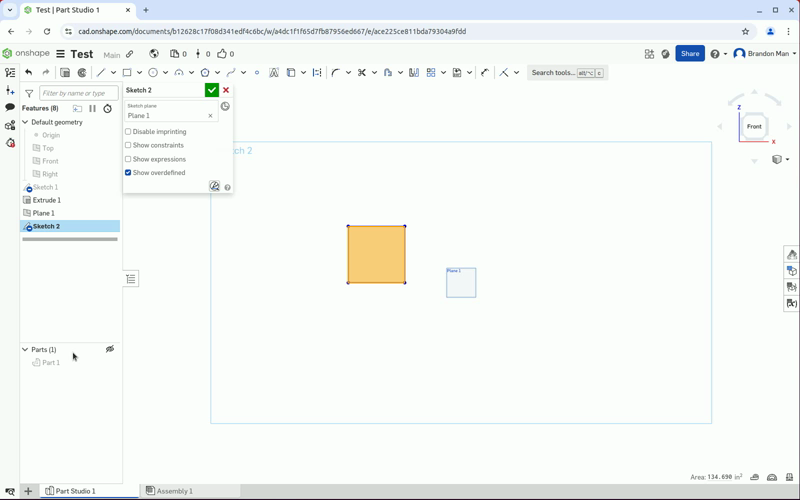
key(shift+e)
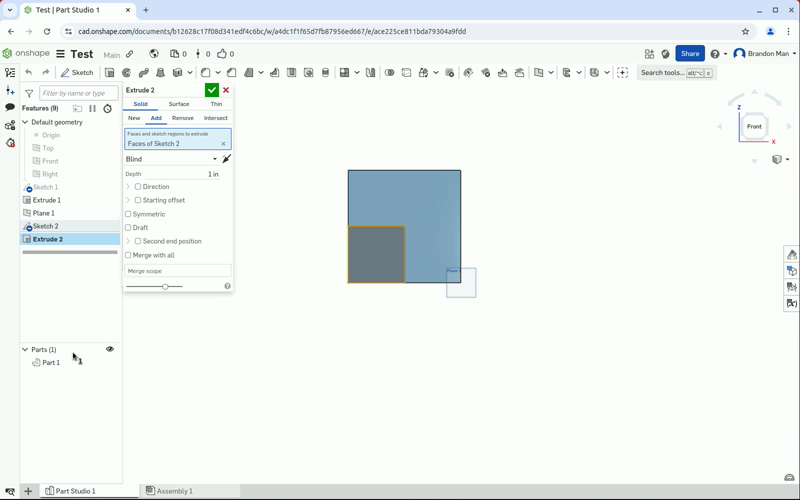
mouse_move(143, 106)
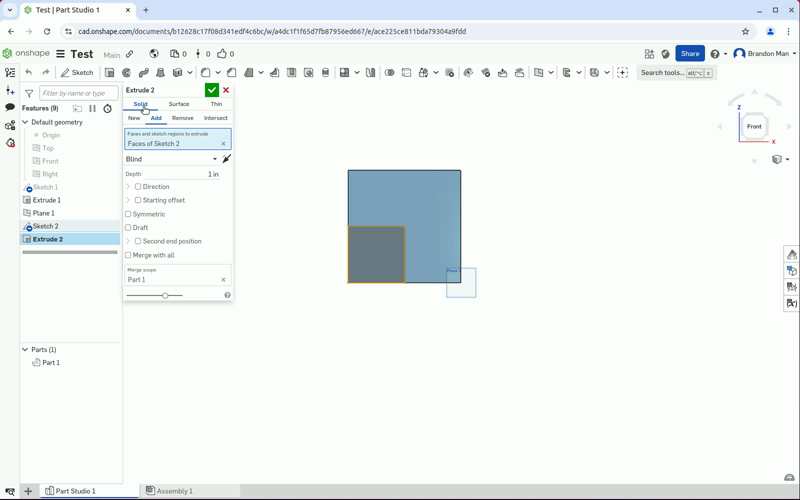
click(143, 106)
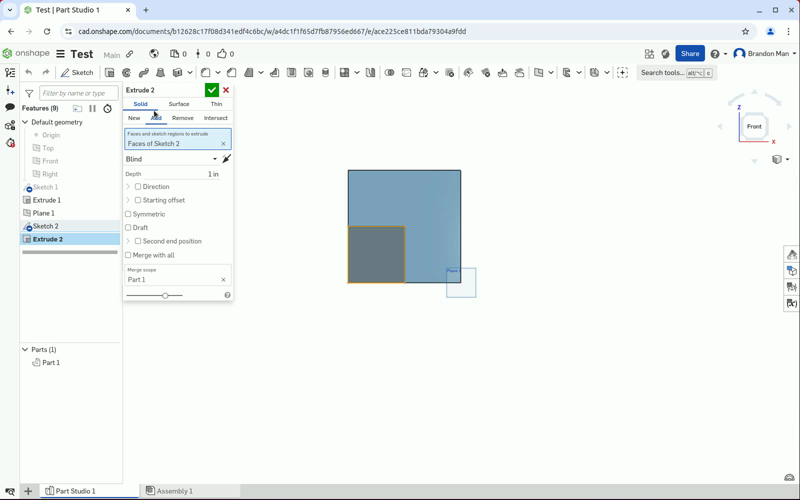
mouse_move(186, 120)
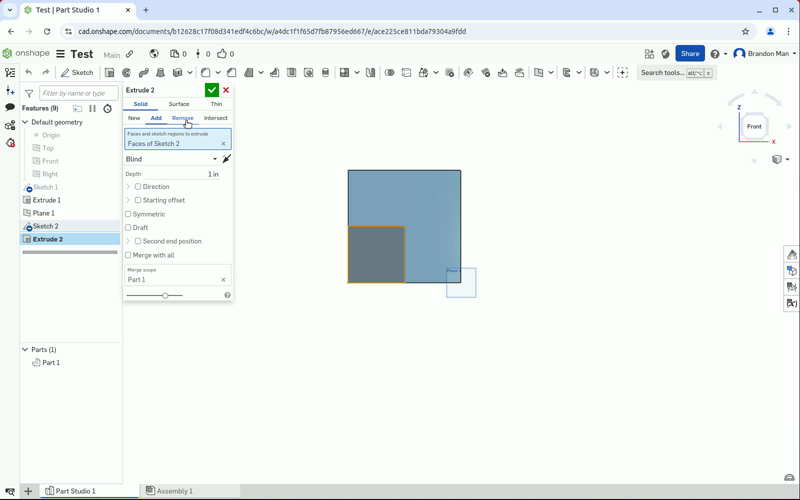
click(186, 120)
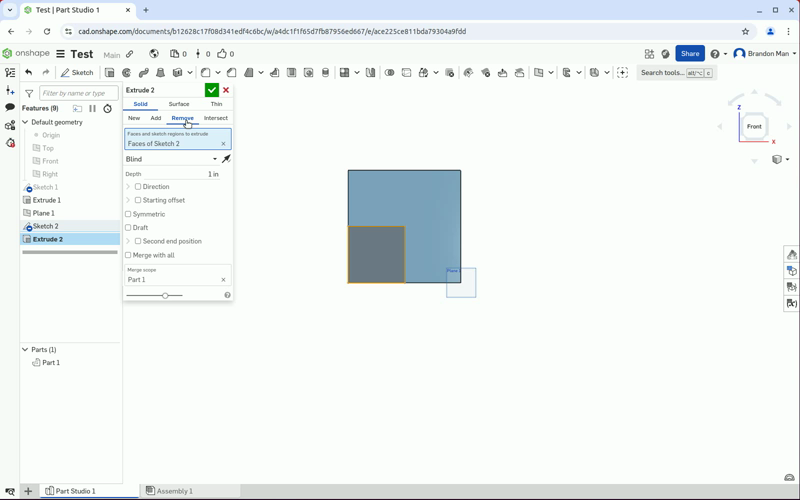
key(tab, 4)
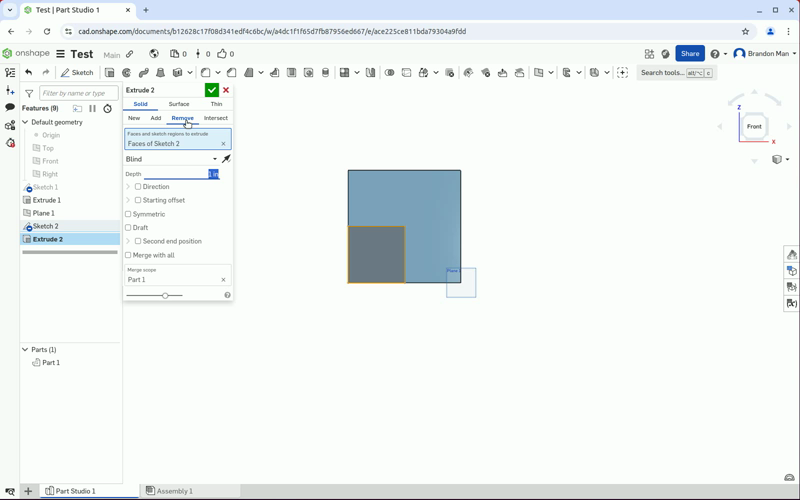
text(11.554)
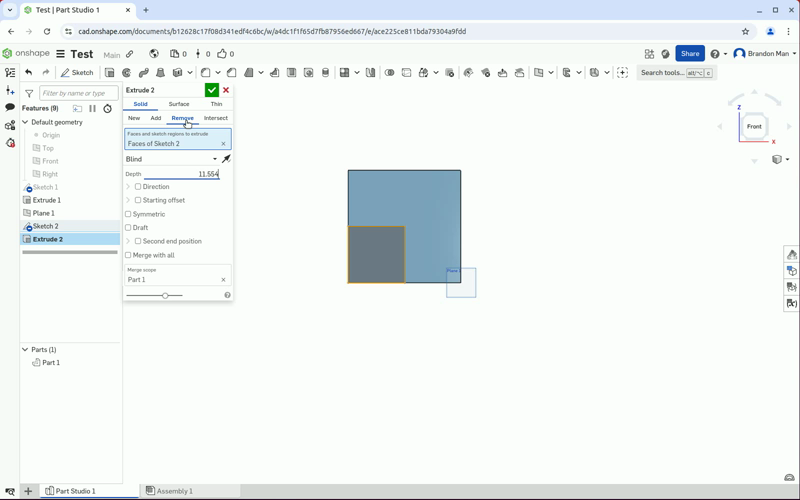
key(tab, 6)
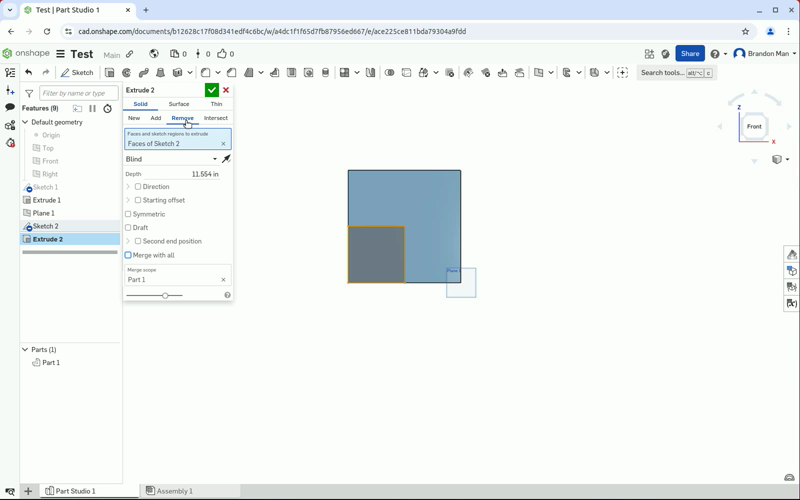
key(space)
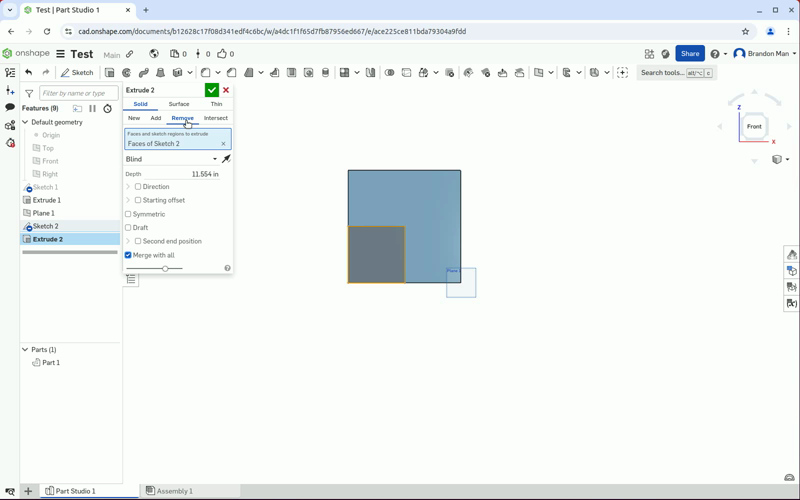
key(enter)
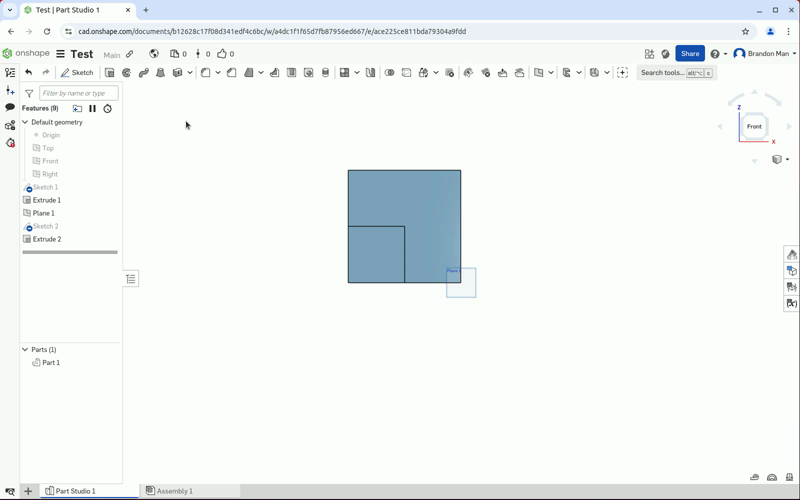
key(shift+h)
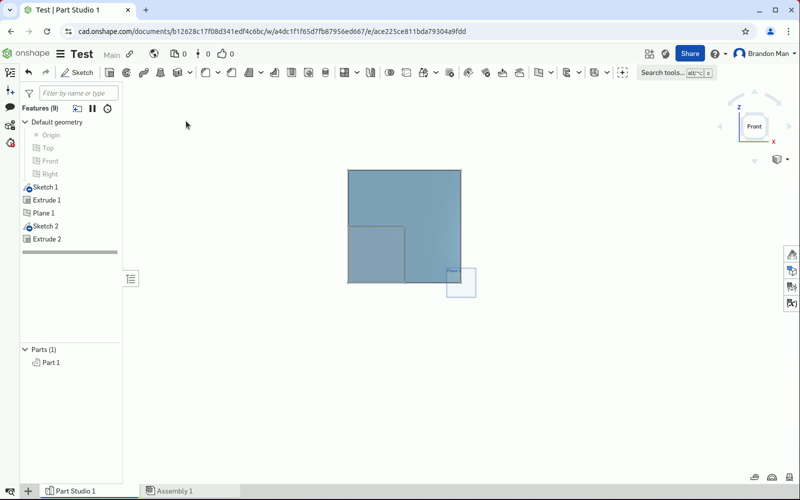
key(shift+h)
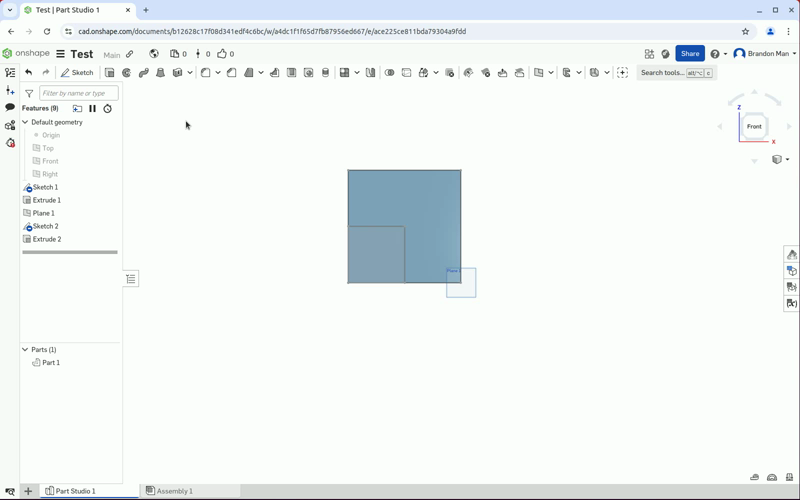
key(shift+7)
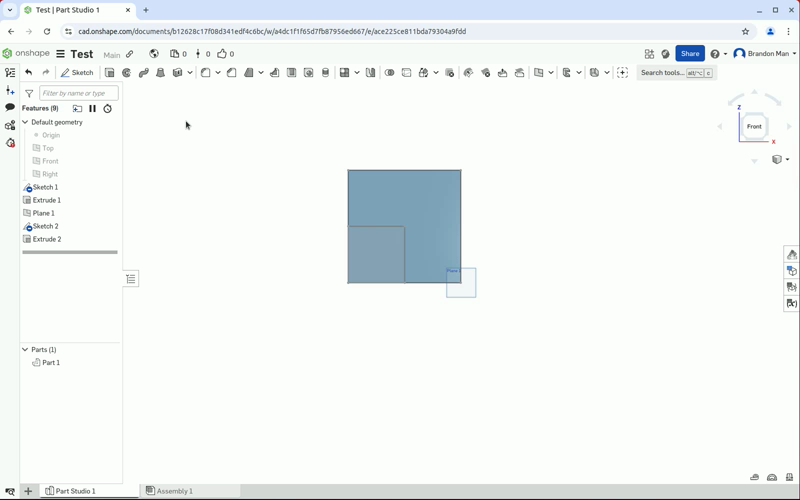
key(left, 2)
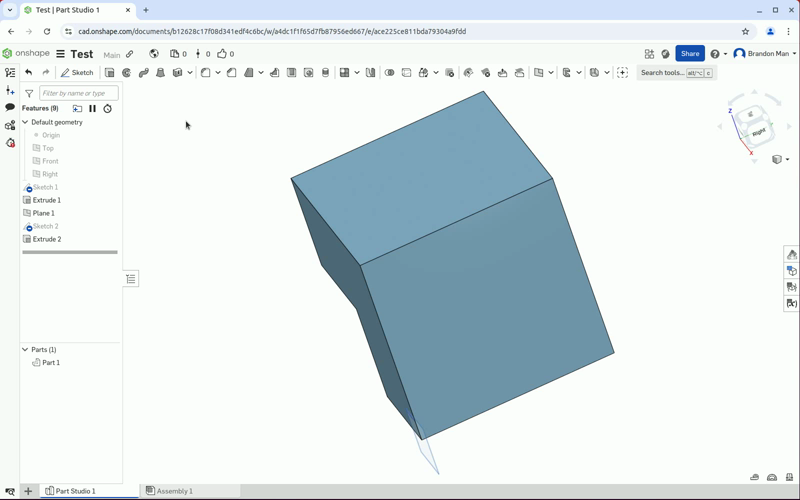
key(down, 2)
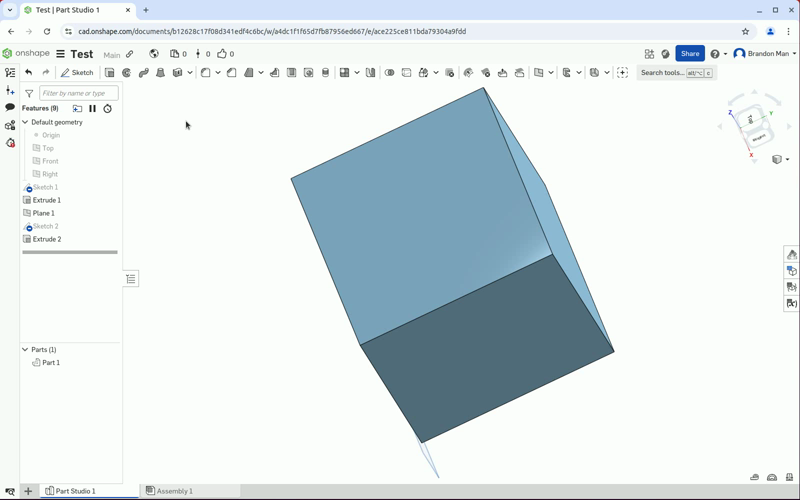
key(up, 2)
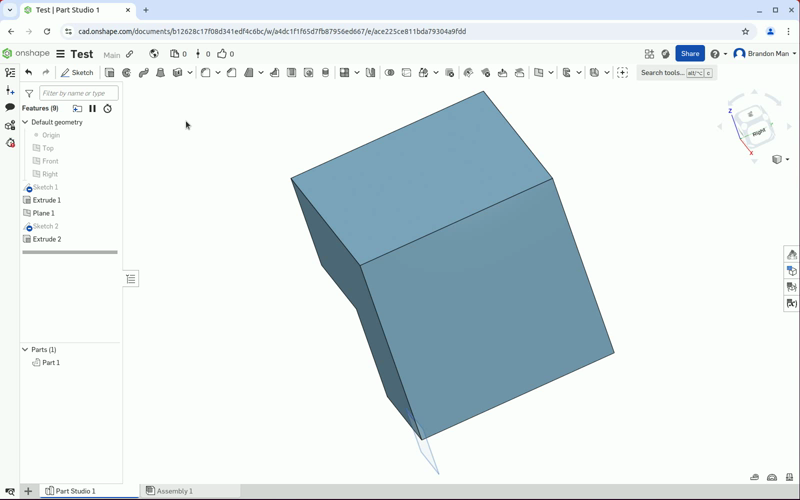
key(right, 2)
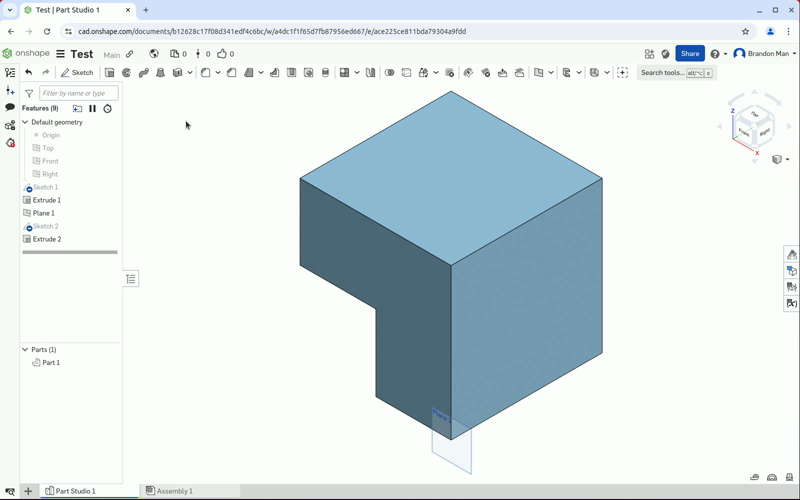
mouse_move(73, 189)
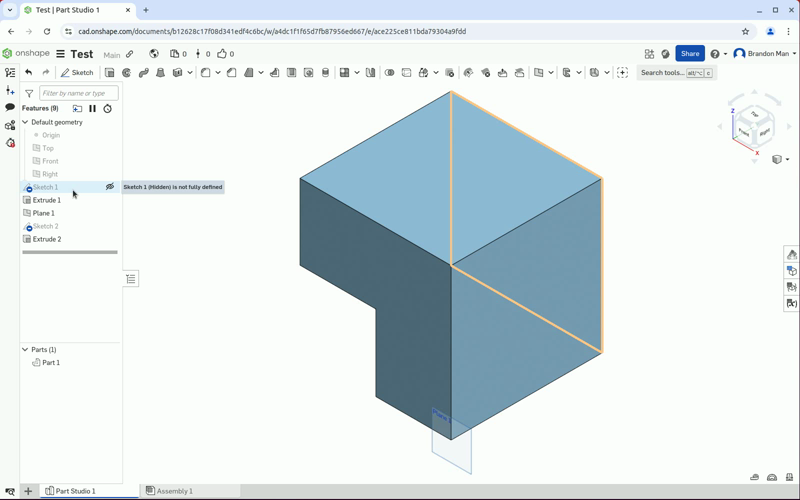
click(73, 189)